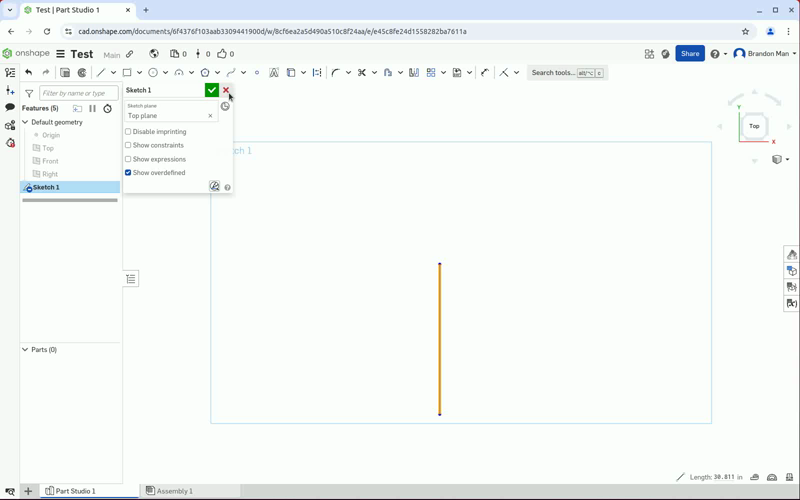
key(shift+h)
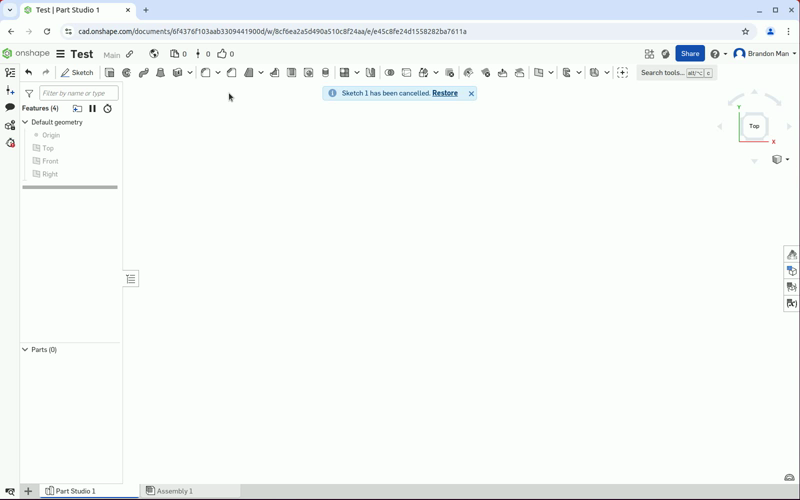
mouse_move(73, 352)
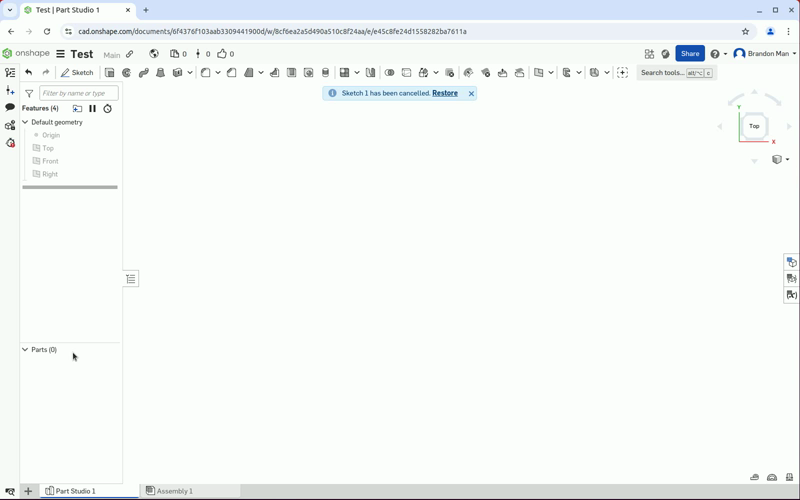
key(y)
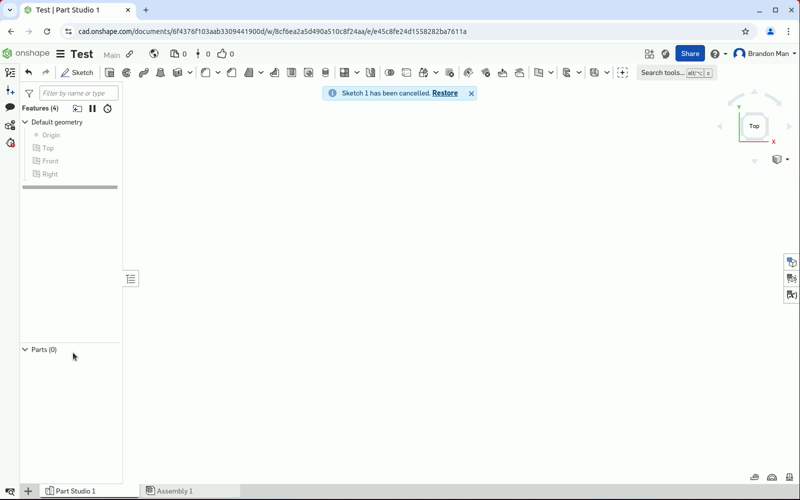
key(shift+p)
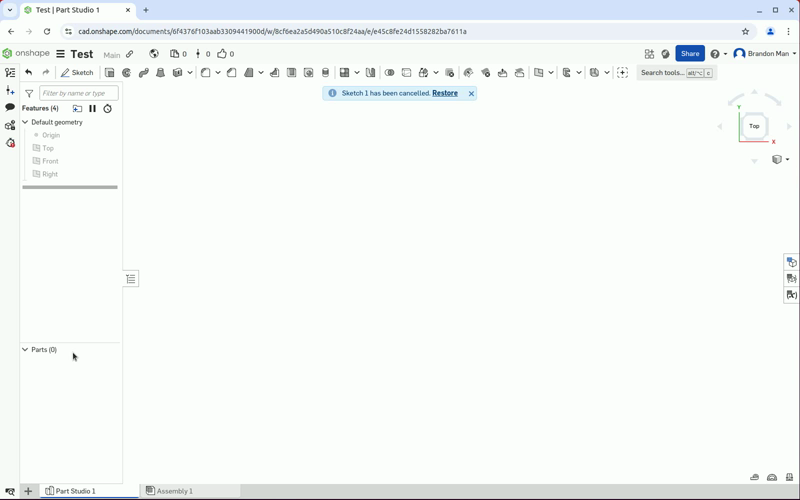
key(space)
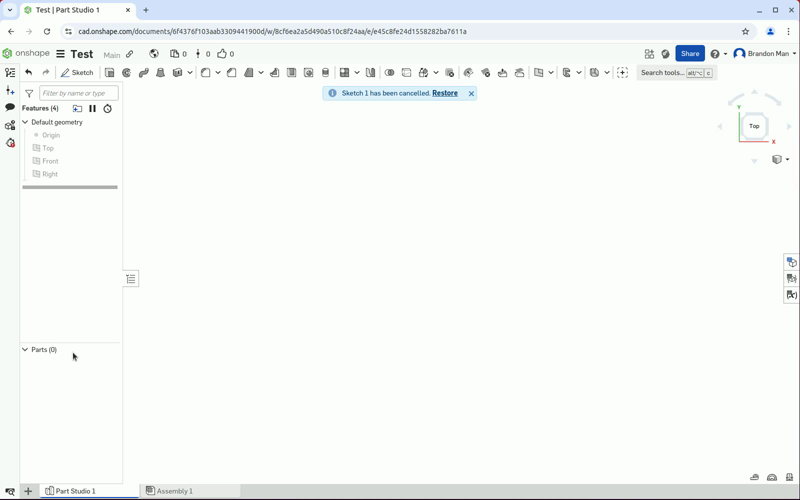
key_down(shift)
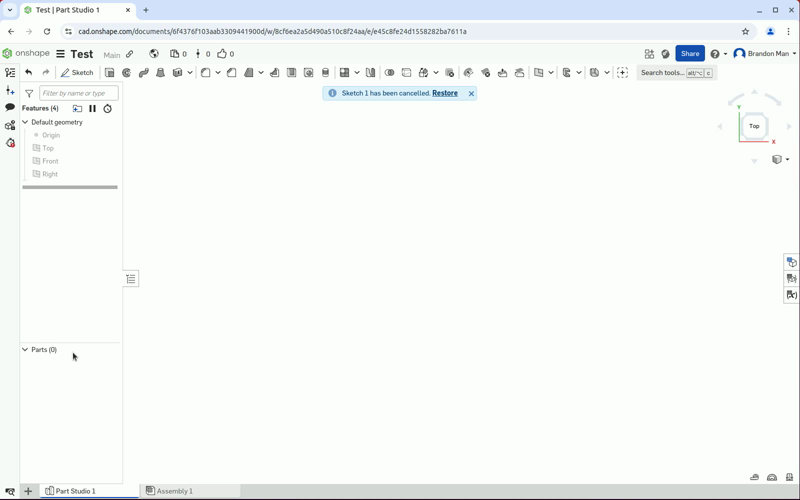
key(up)
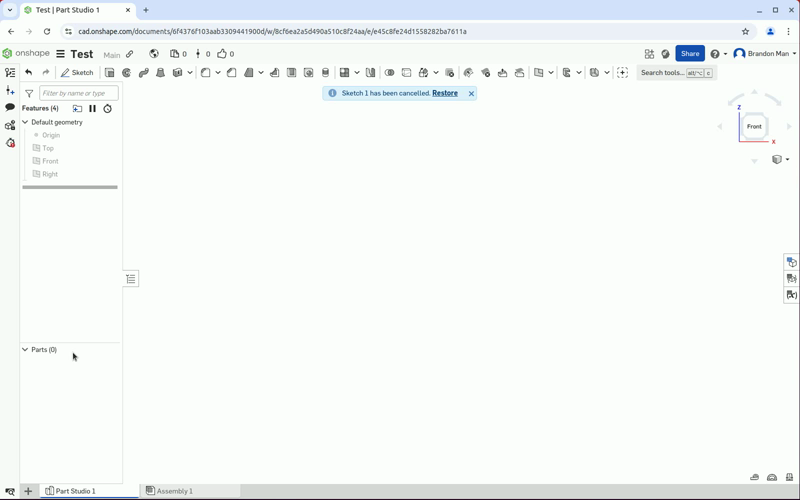
key_up(shift)
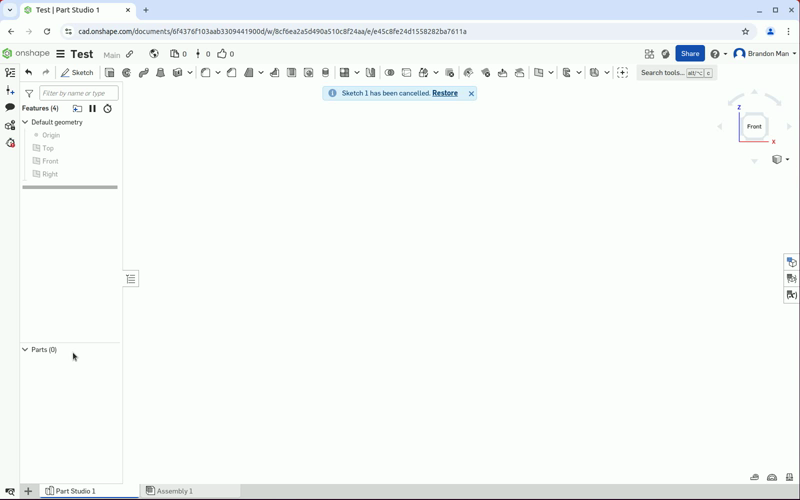
mouse_move(73, 352)
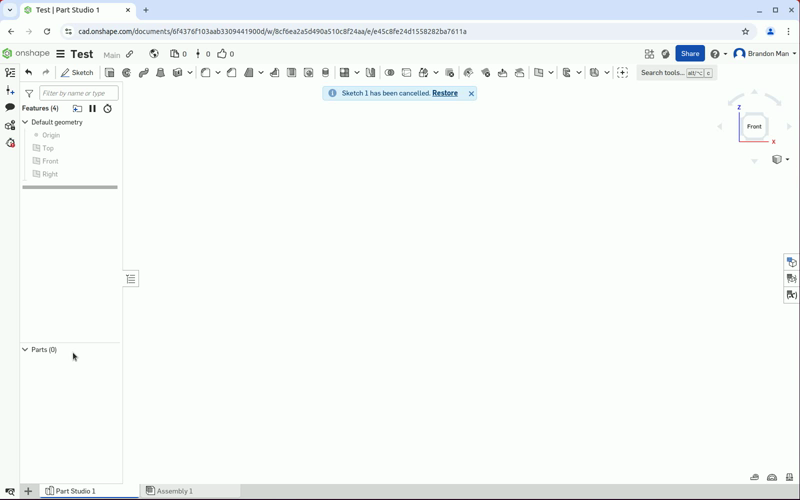
key(shift+y)
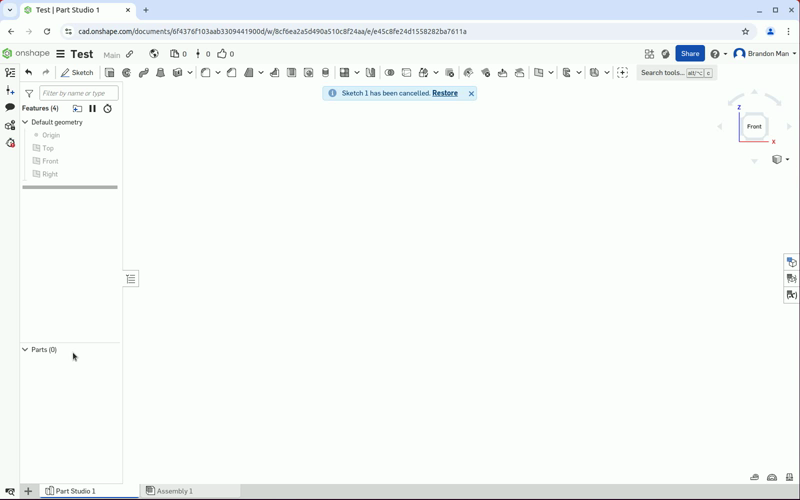
key(shift+s)
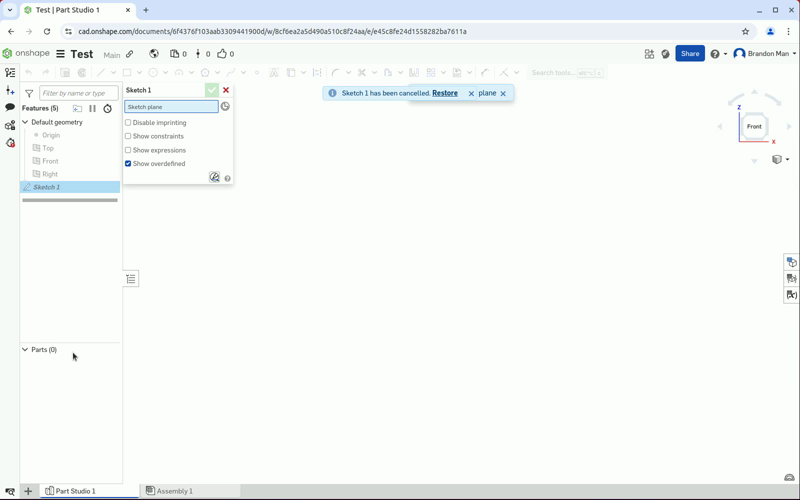
mouse_move(73, 163)
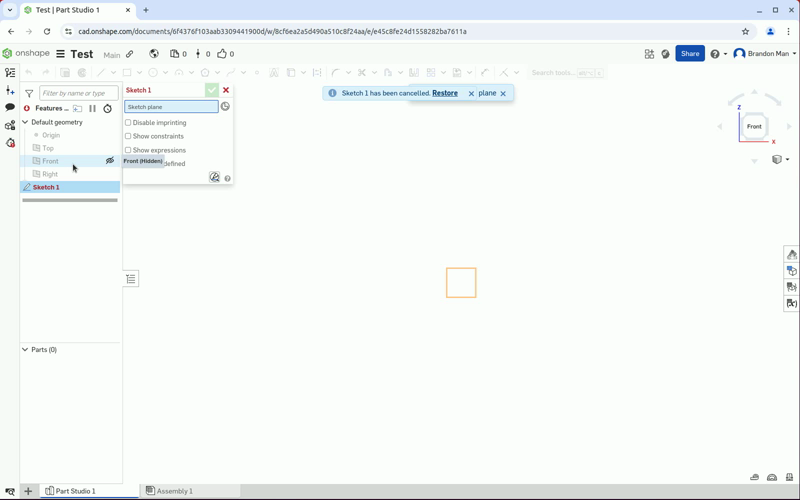
click(73, 163)
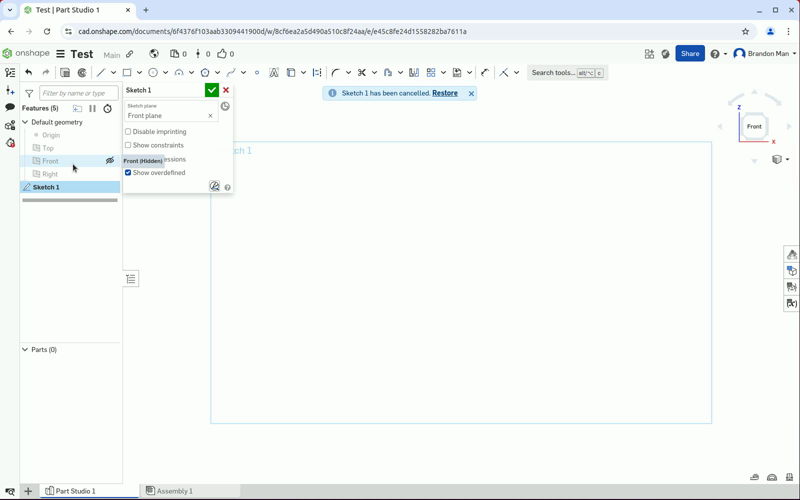
mouse_move(73, 352)
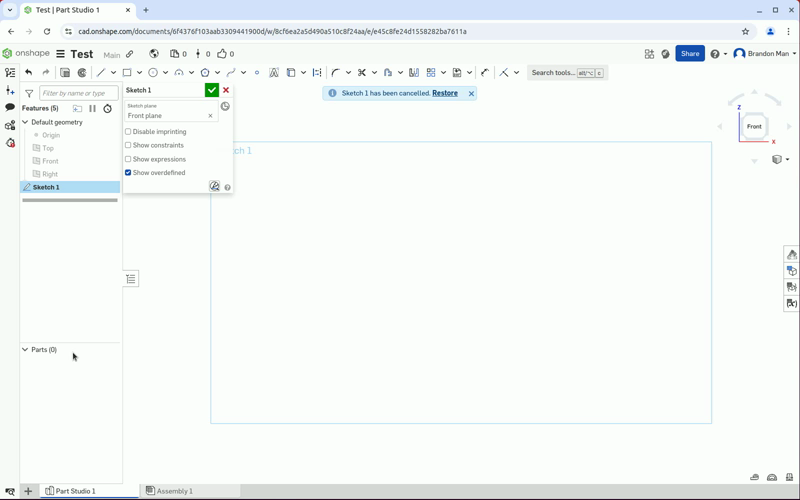
key(y)
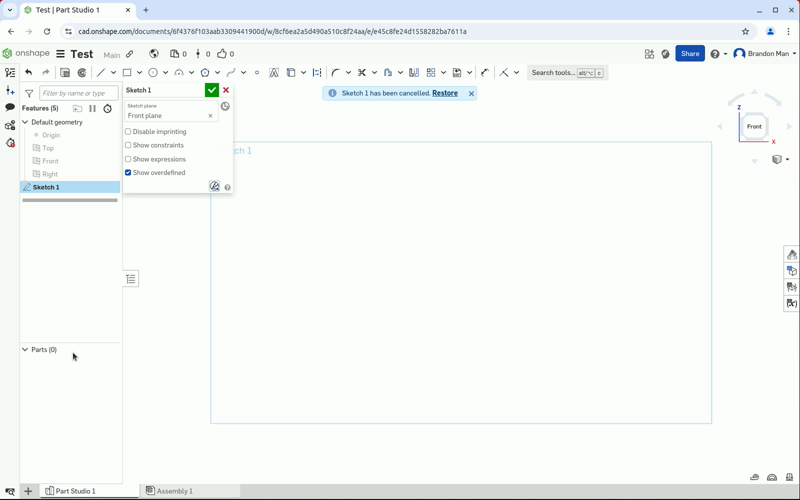
key(l)
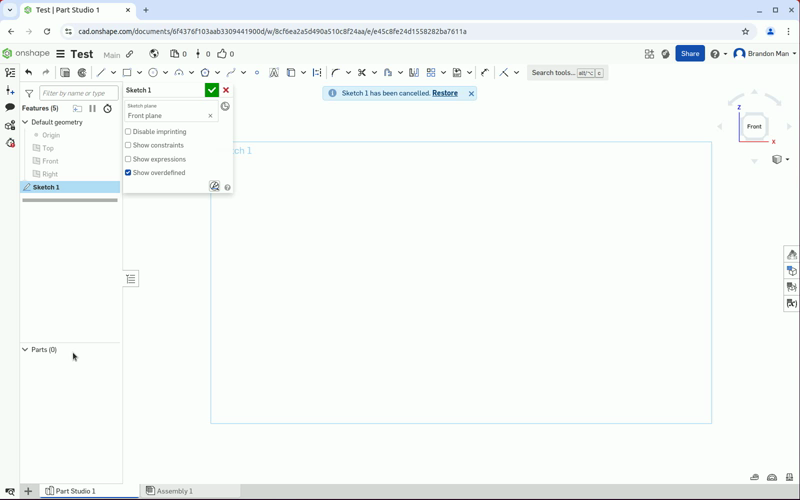
key_down(shift)
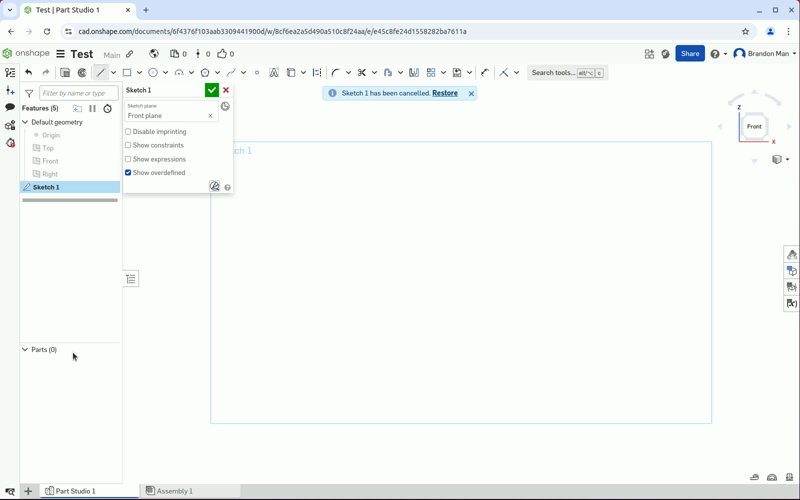
mouse_move(348, 351)
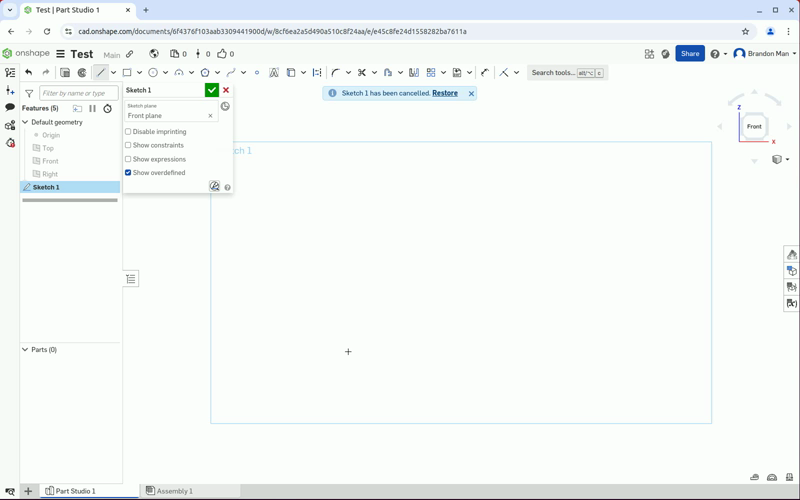
click(348, 351)
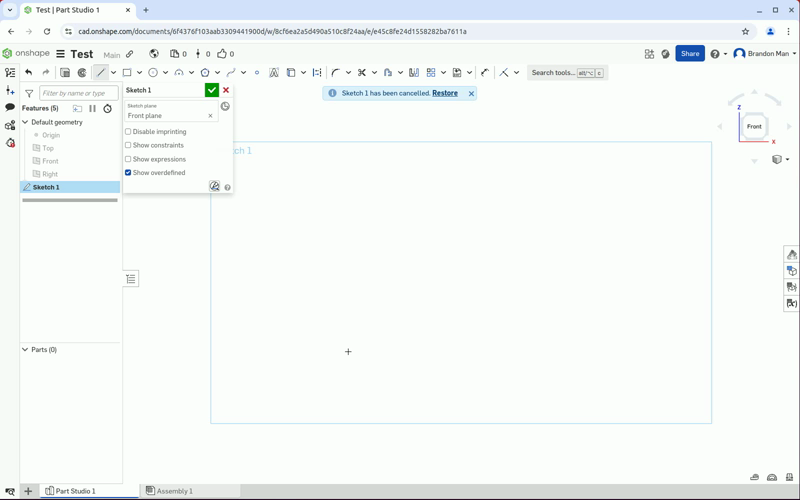
key_up(shift)
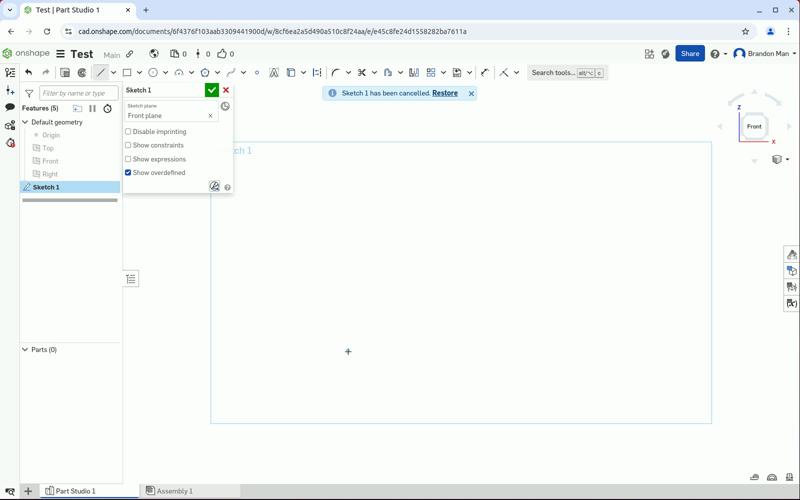
key_down(shift)
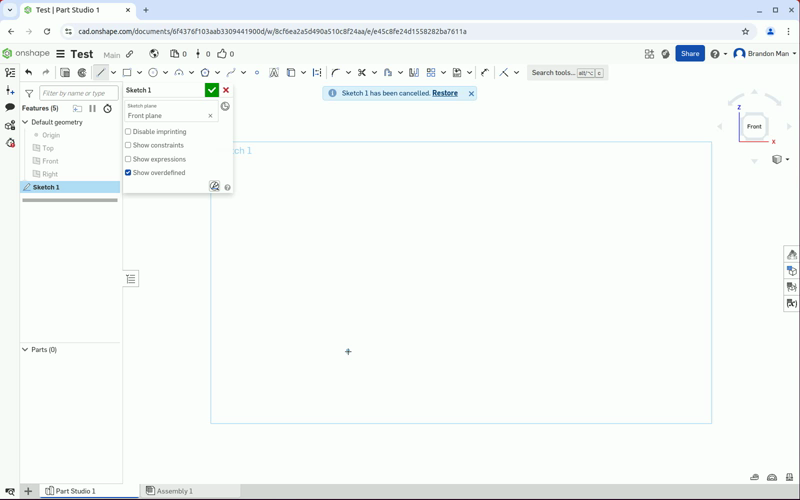
mouse_move(572, 351)
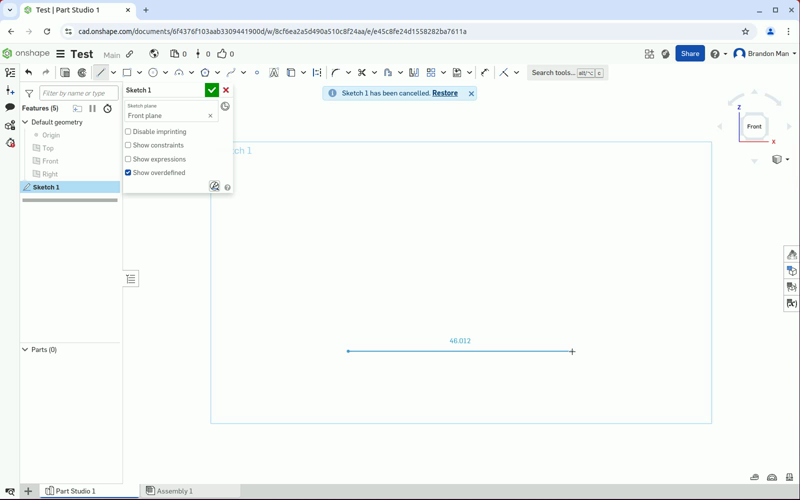
click(572, 351)
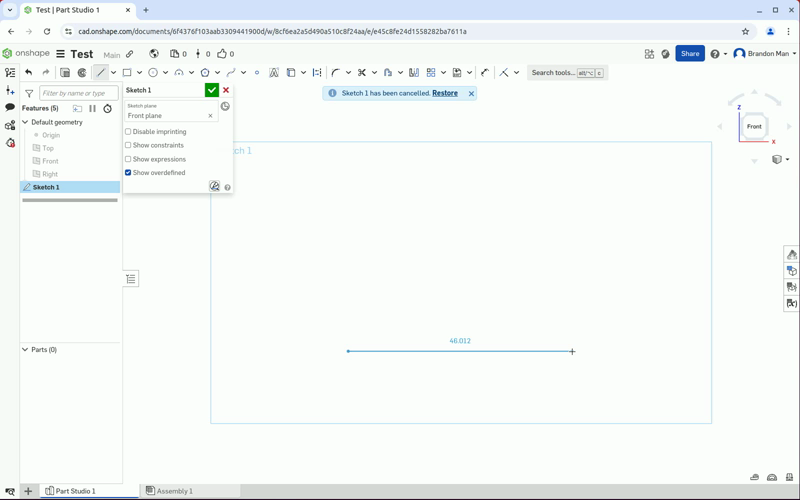
key_up(shift)
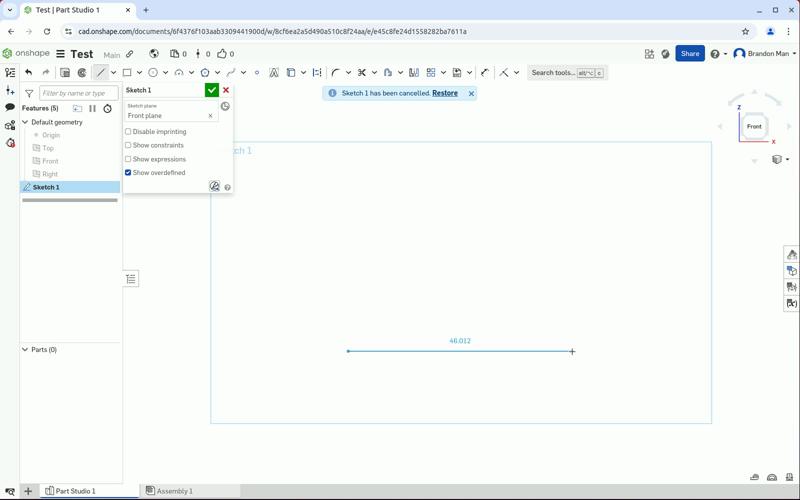
key_down(shift)
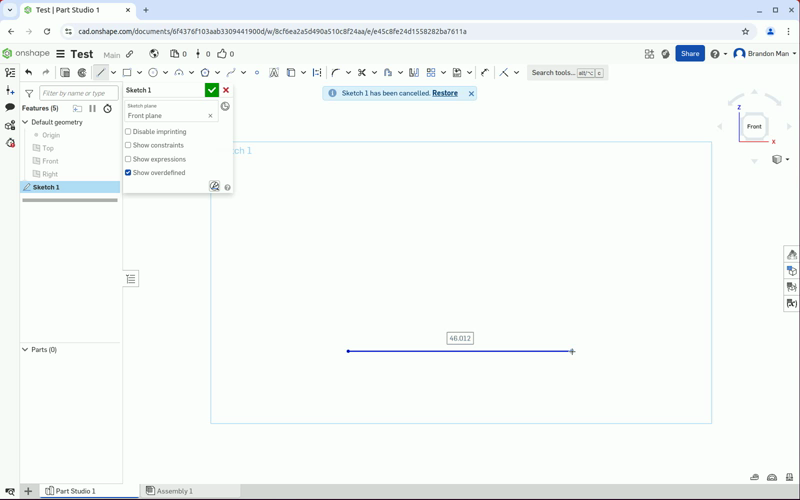
mouse_move(572, 216)
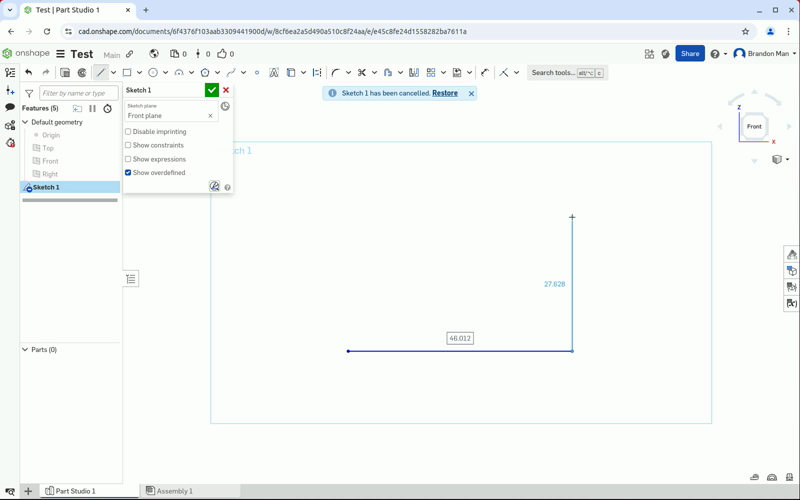
click(572, 216)
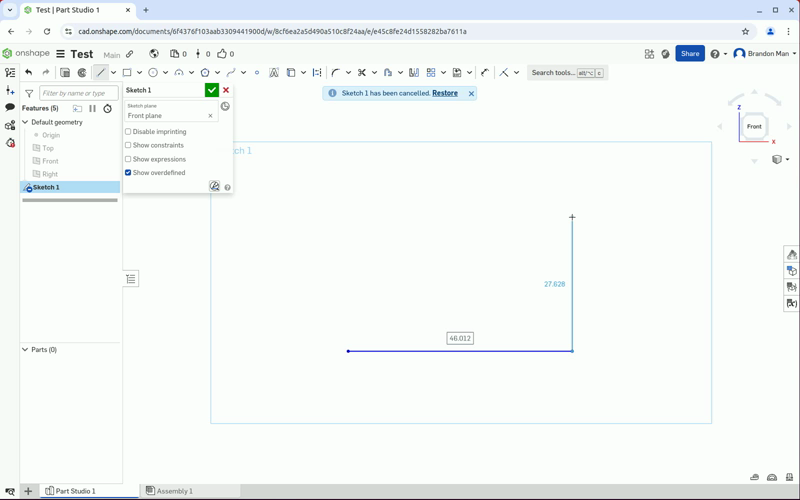
key_up(shift)
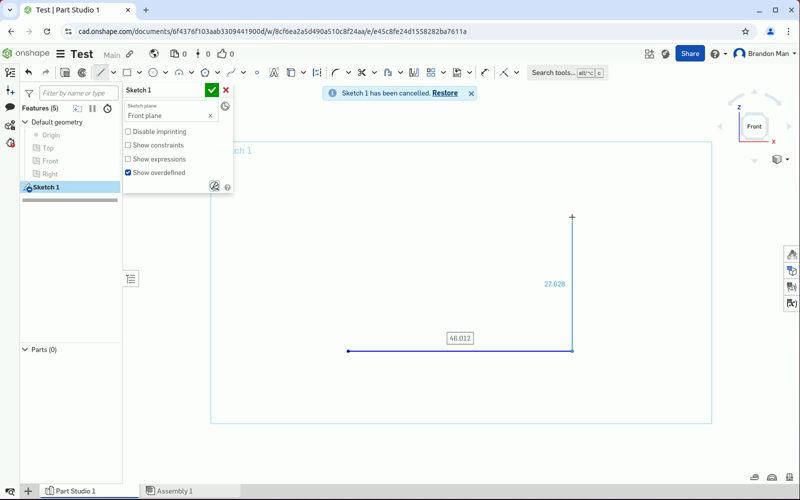
key_down(shift)
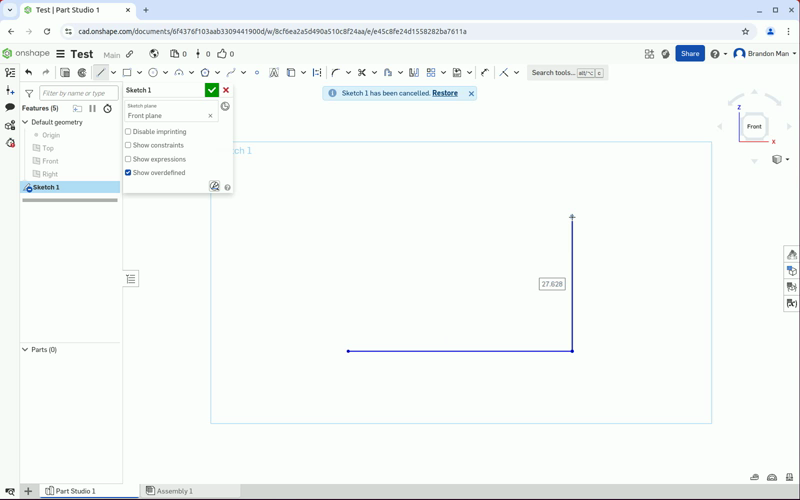
mouse_move(348, 216)
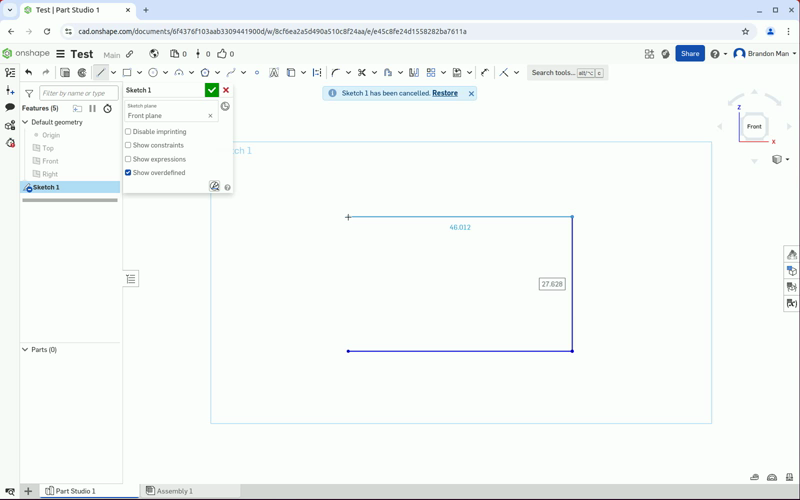
click(348, 216)
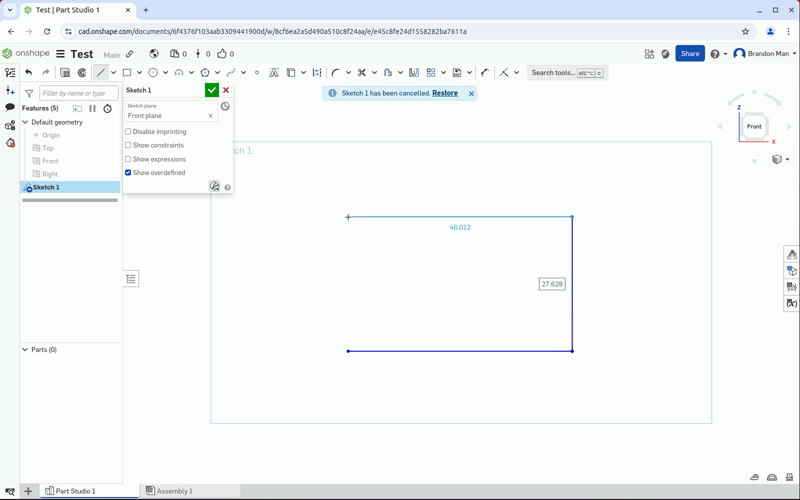
key_up(shift)
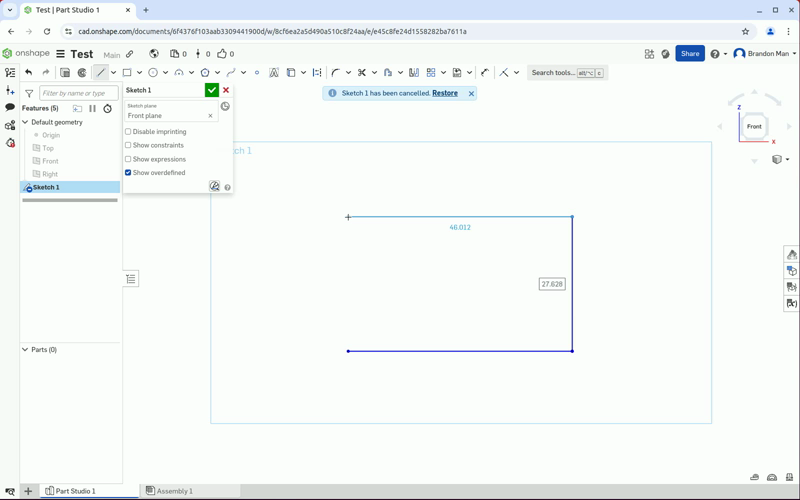
key_down(shift)
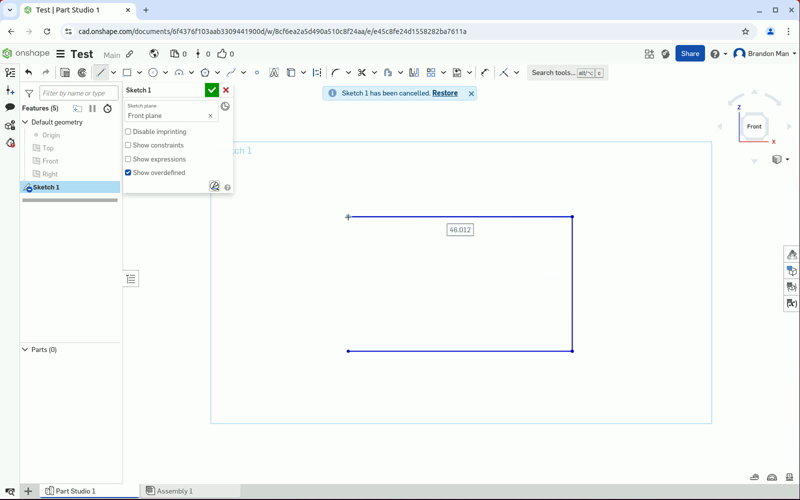
mouse_move(348, 351)
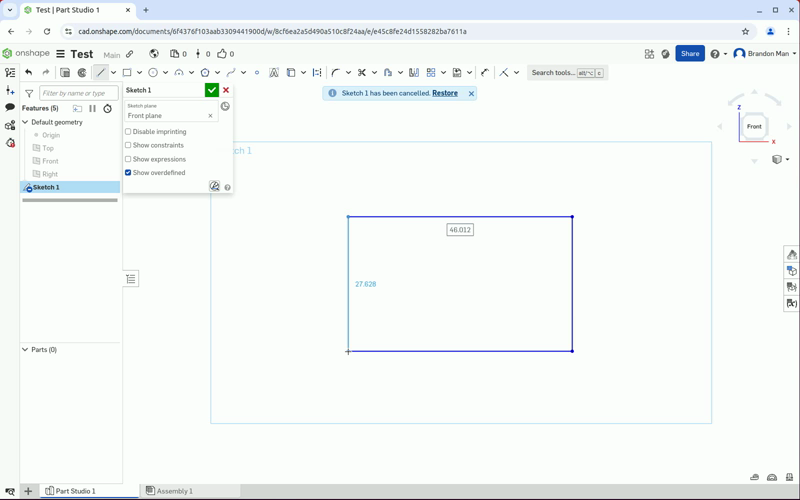
key_up(shift)
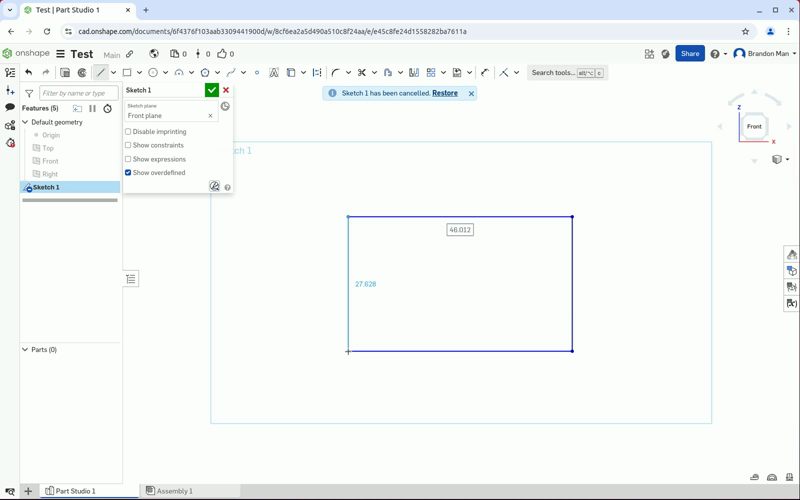
click(348, 351)
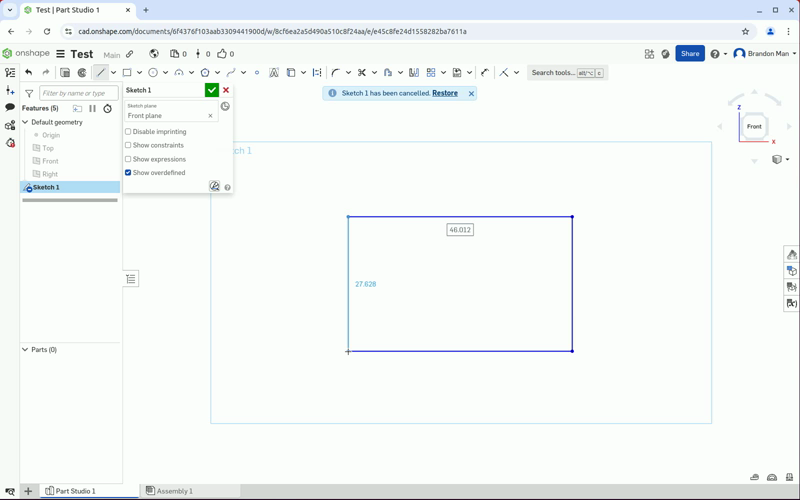
key(esc)
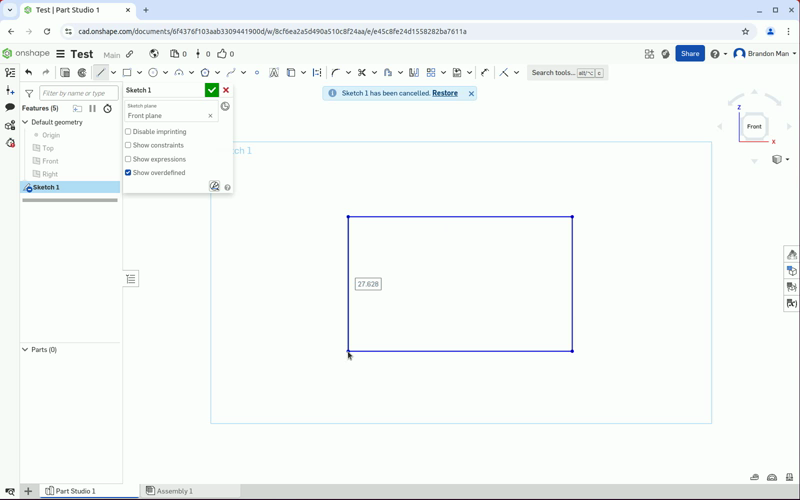
mouse_move(423, 275)
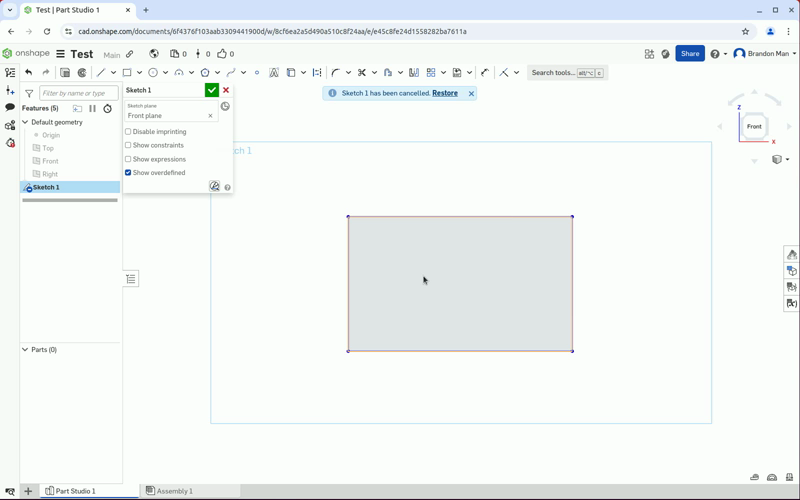
click(423, 275)
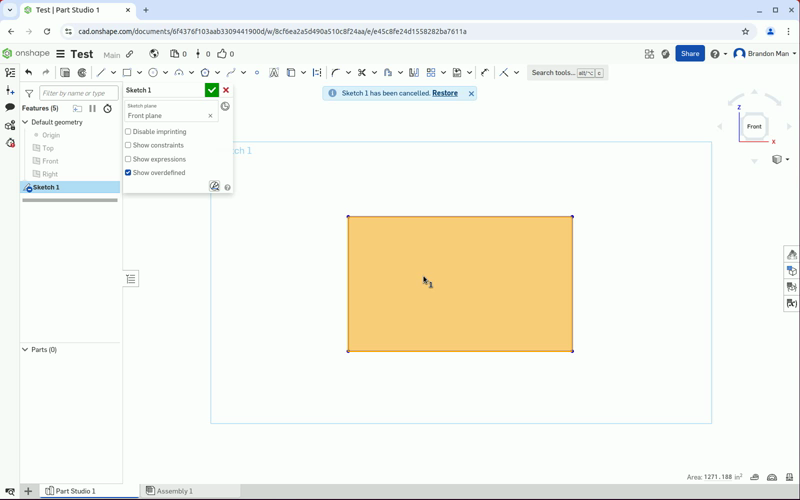
mouse_move(73, 352)
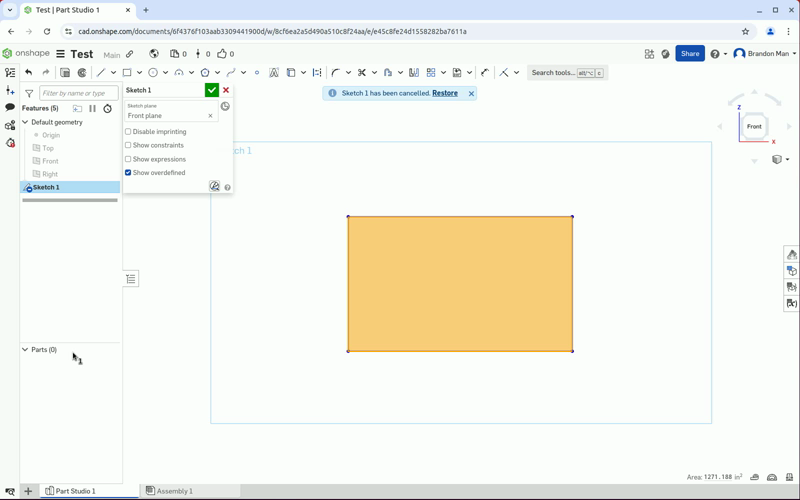
key(shift+y)
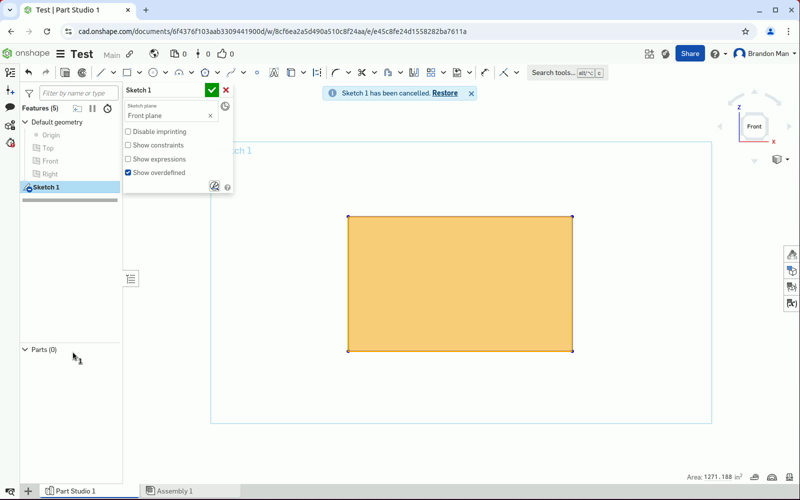
key(shift+e)
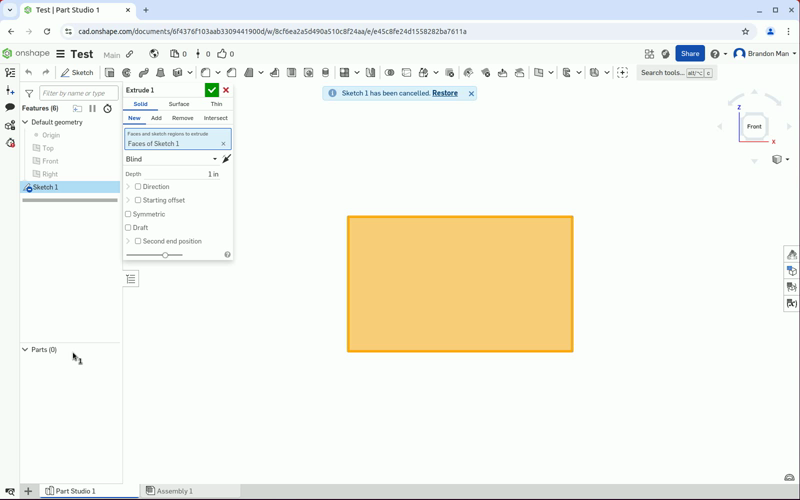
mouse_move(143, 106)
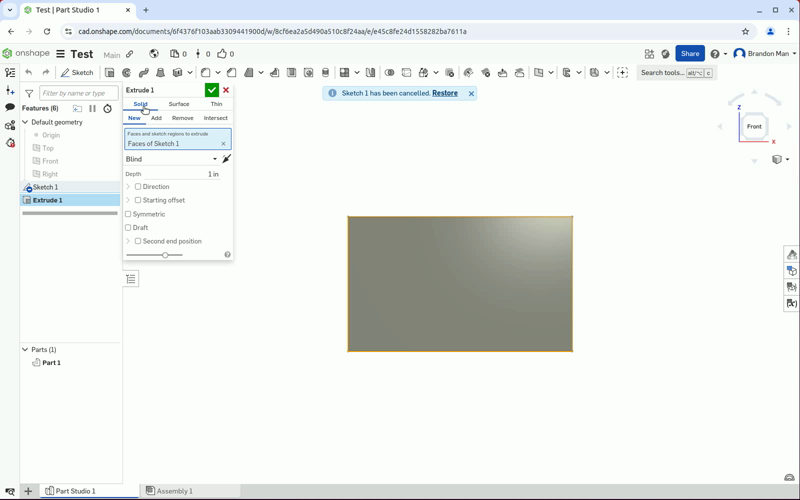
click(143, 106)
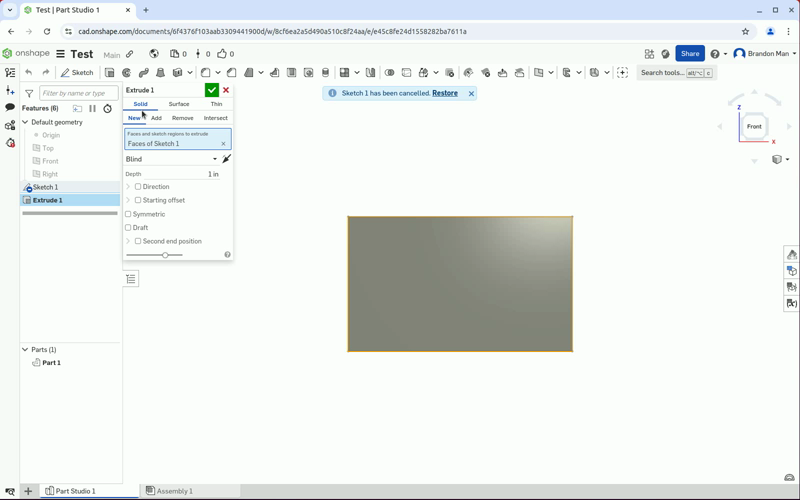
mouse_move(137, 120)
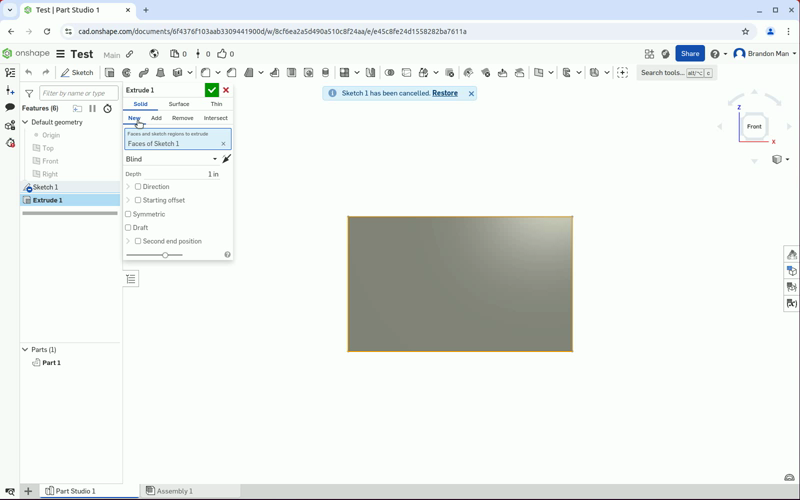
click(137, 120)
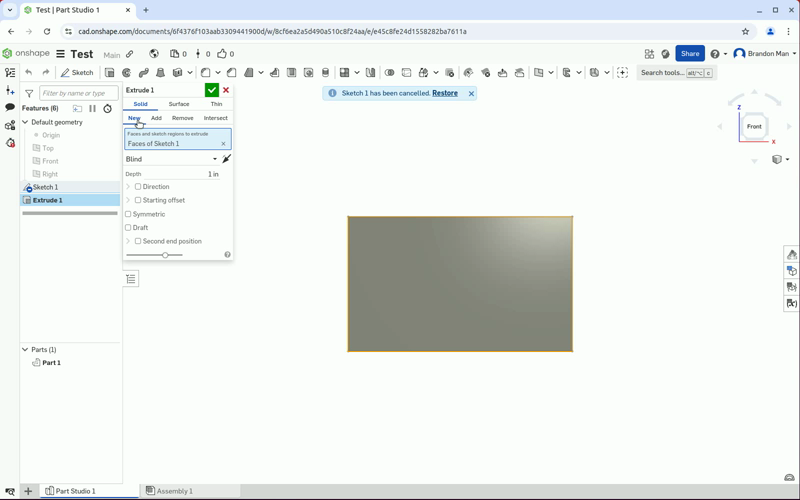
key(tab, 4)
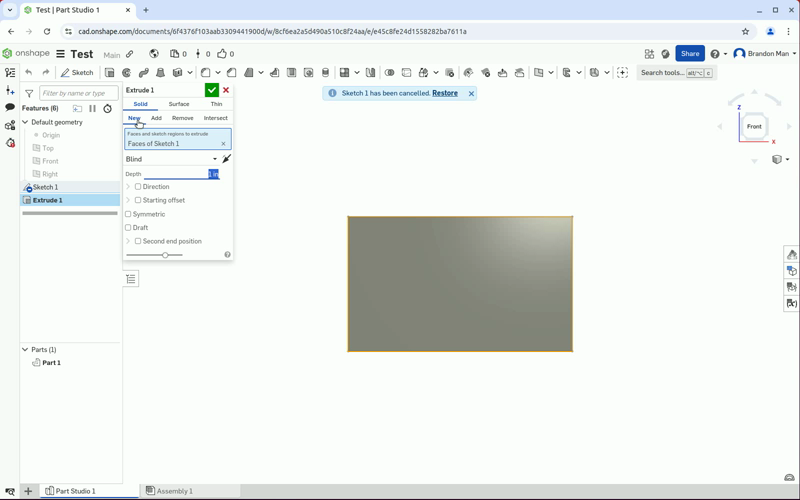
text(18.535)
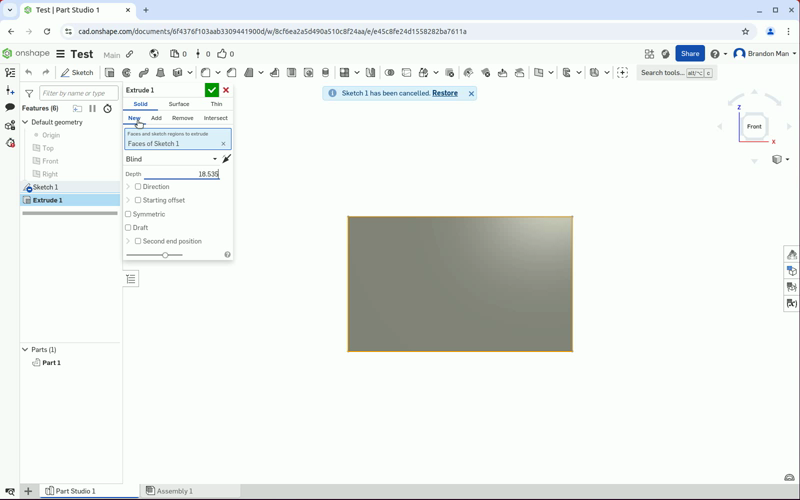
key(enter)
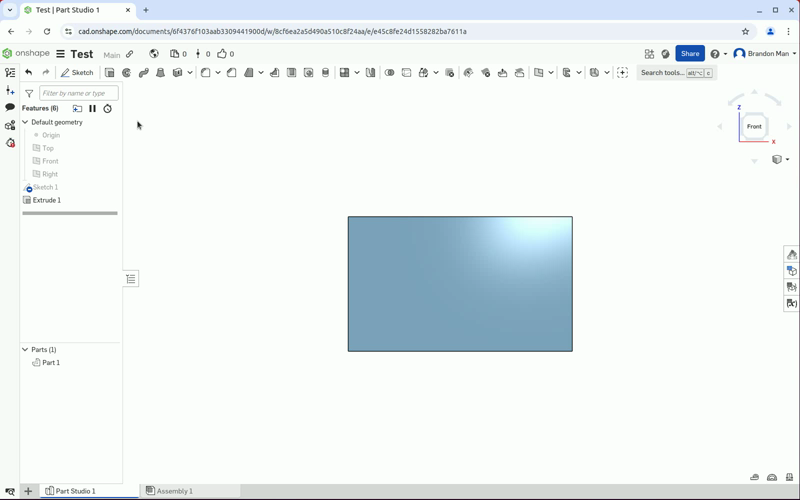
key(shift+h)
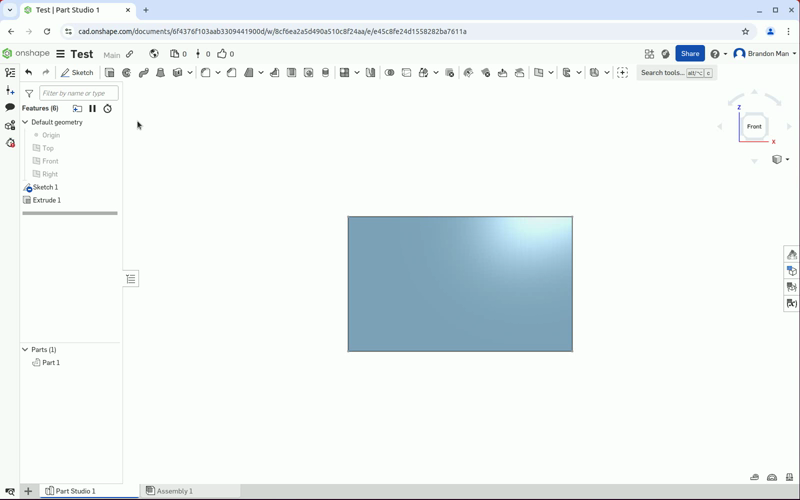
key(shift+h)
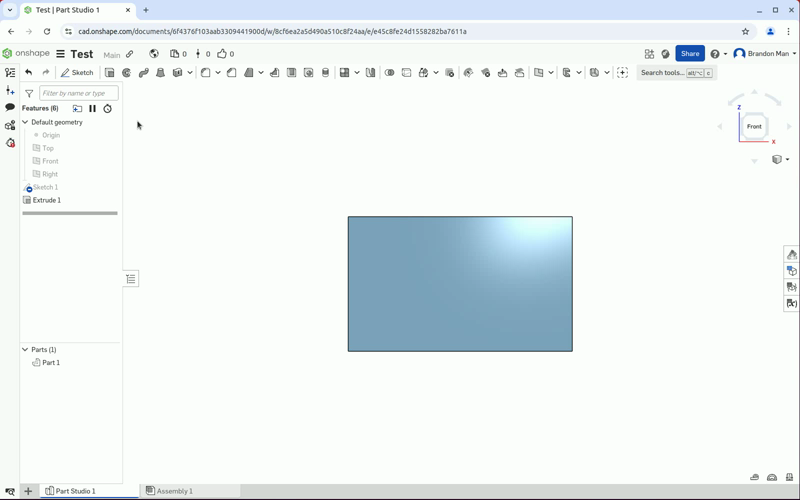
mouse_move(73, 189)
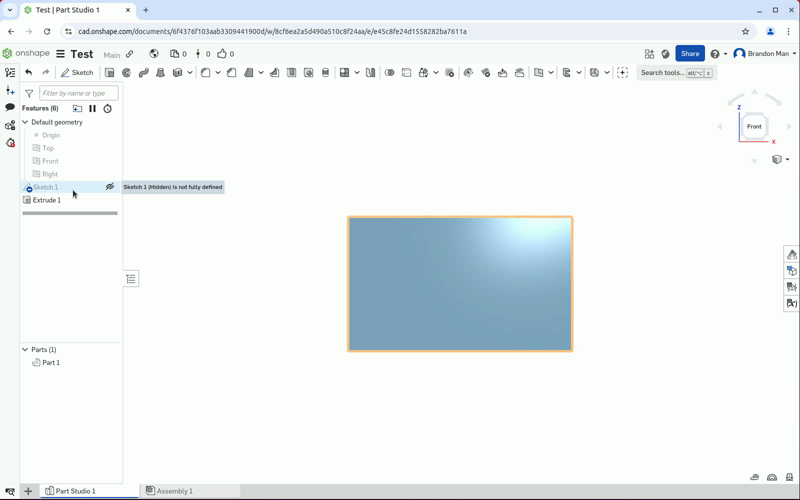
click(73, 189)
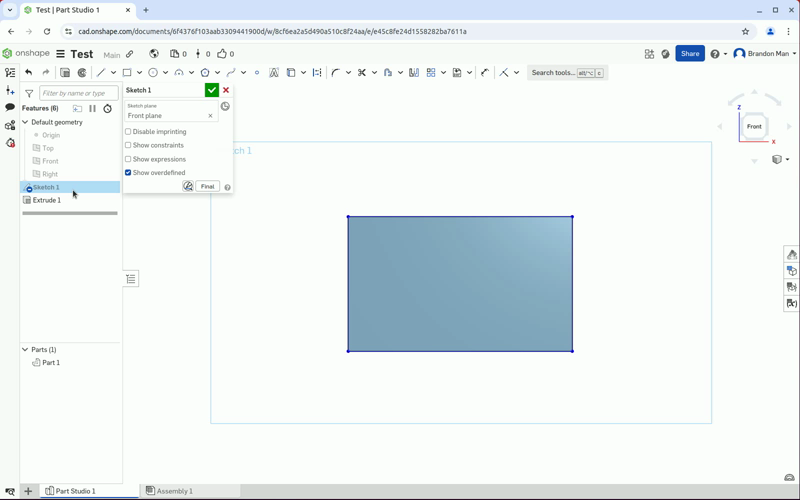
mouse_move(229, 92)
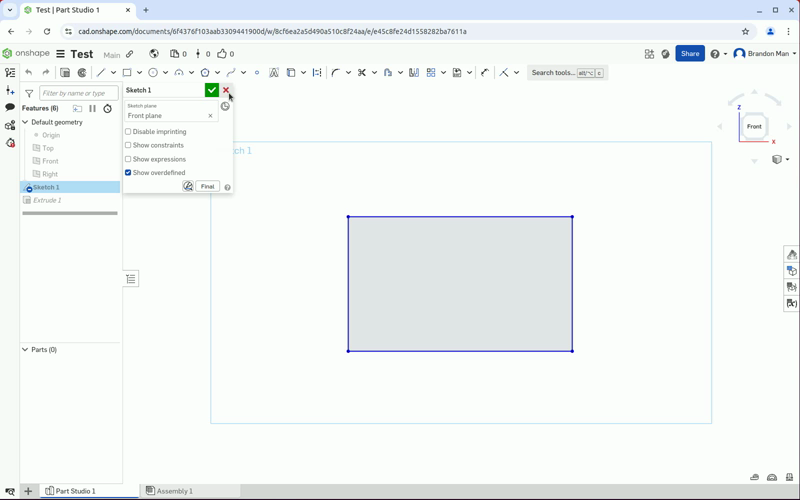
click(229, 92)
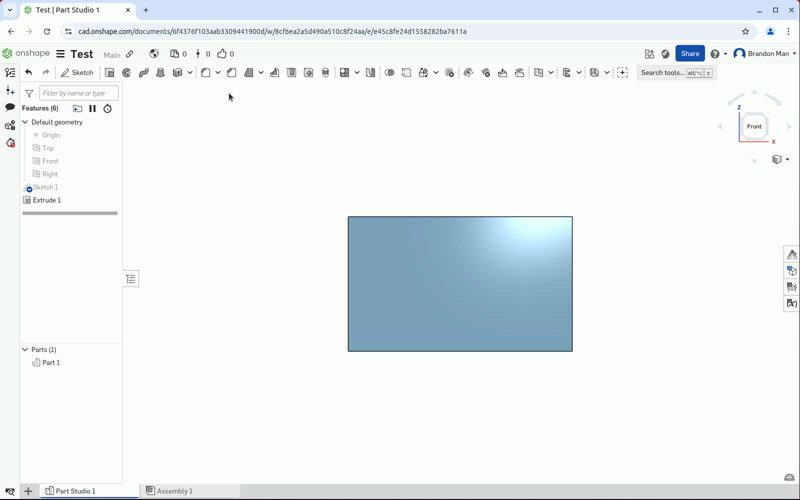
mouse_move(541, 75)
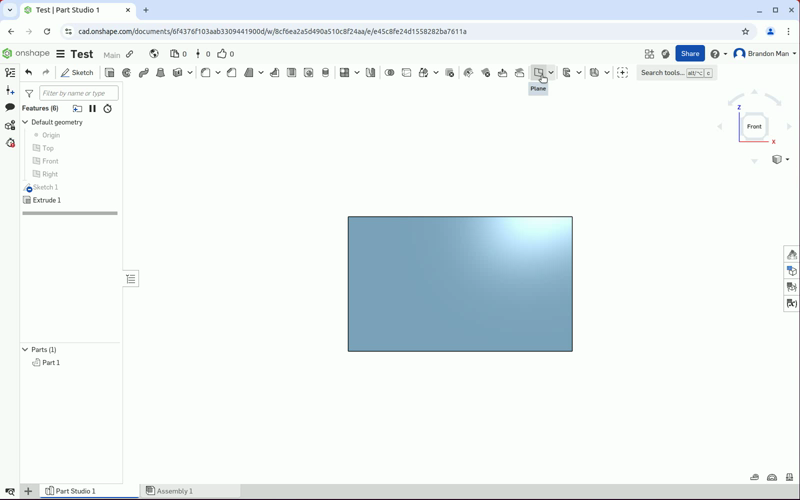
click(541, 75)
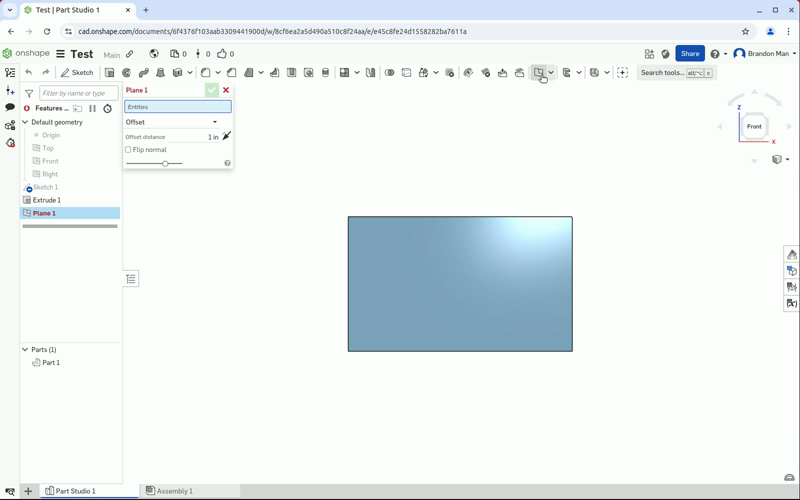
mouse_move(73, 163)
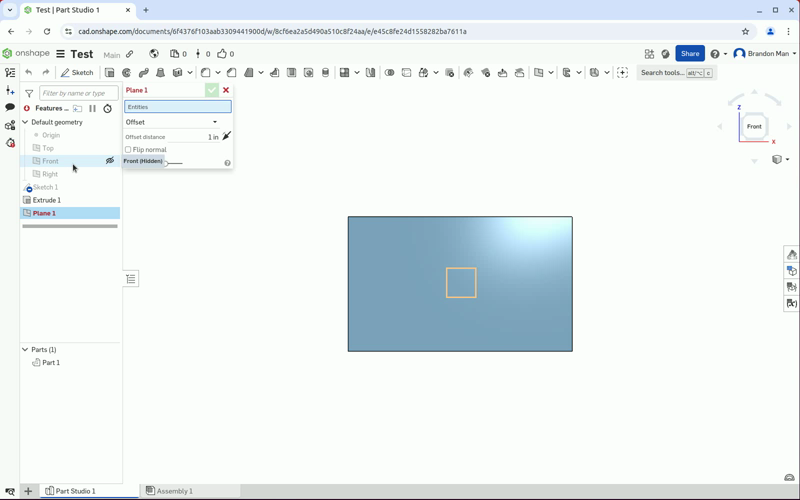
click(73, 163)
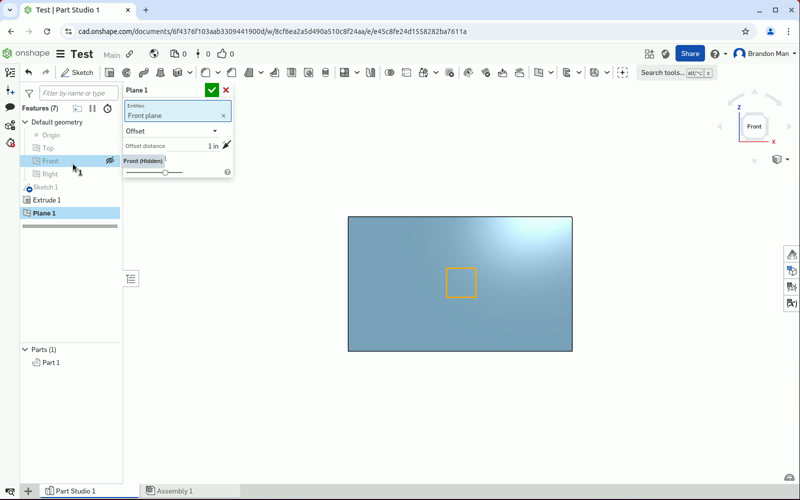
key(tab, 2)
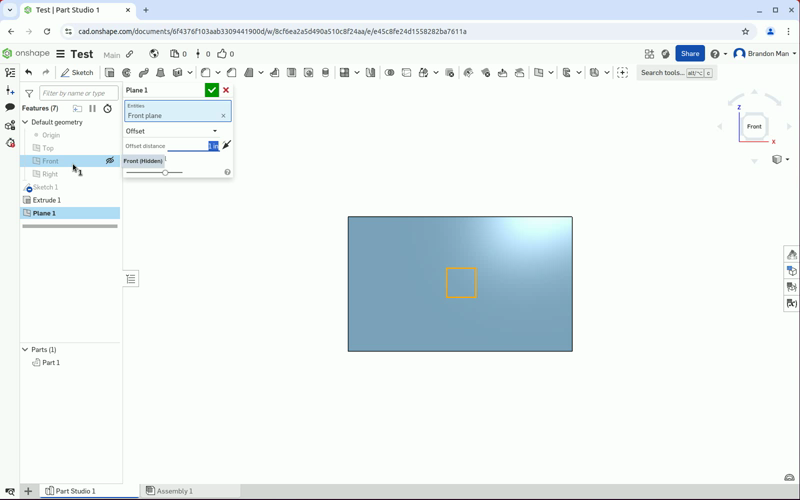
text(18.548)
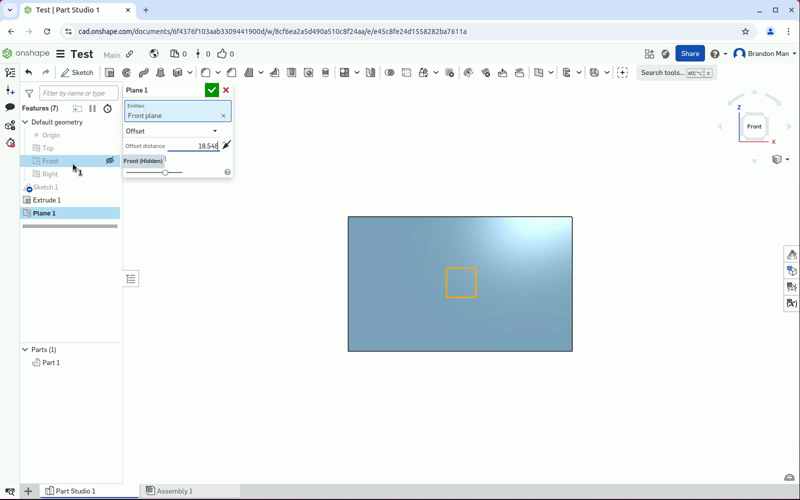
key(enter, 2)
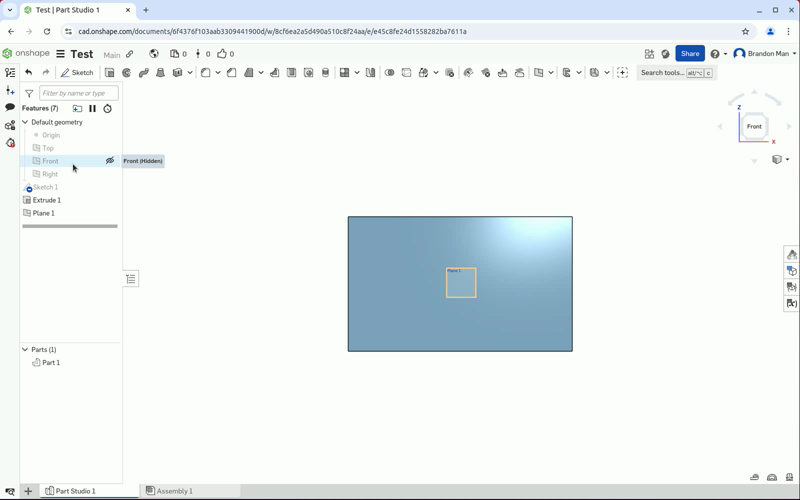
key(shift+s)
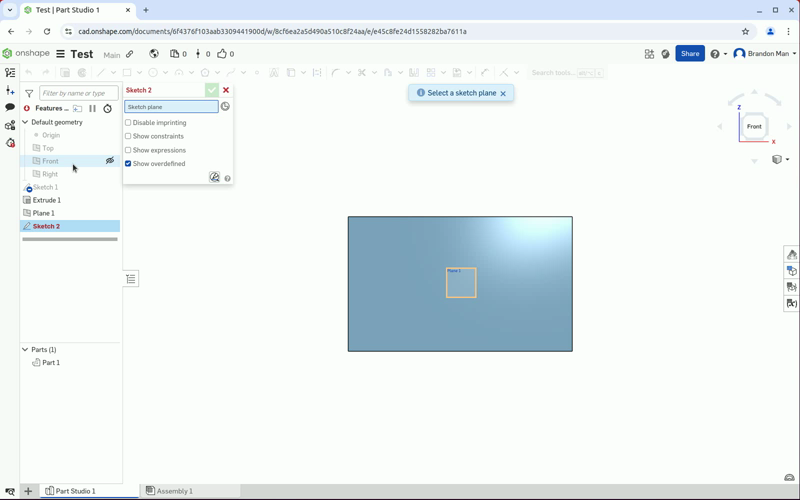
mouse_move(73, 215)
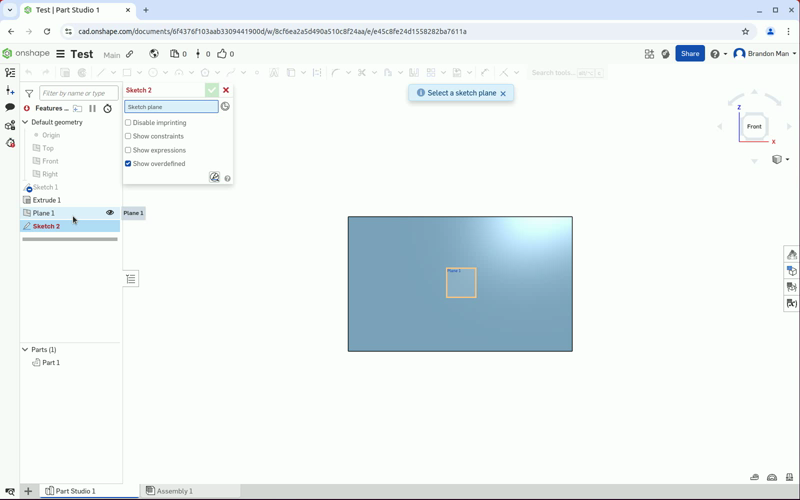
click(73, 215)
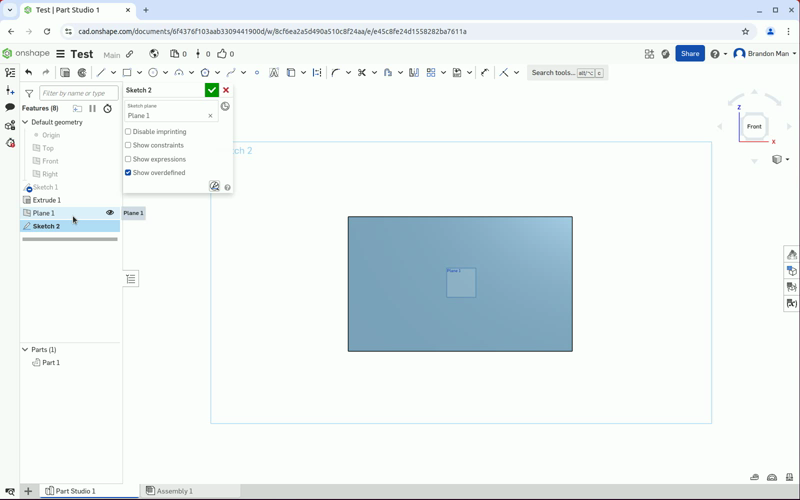
mouse_move(73, 352)
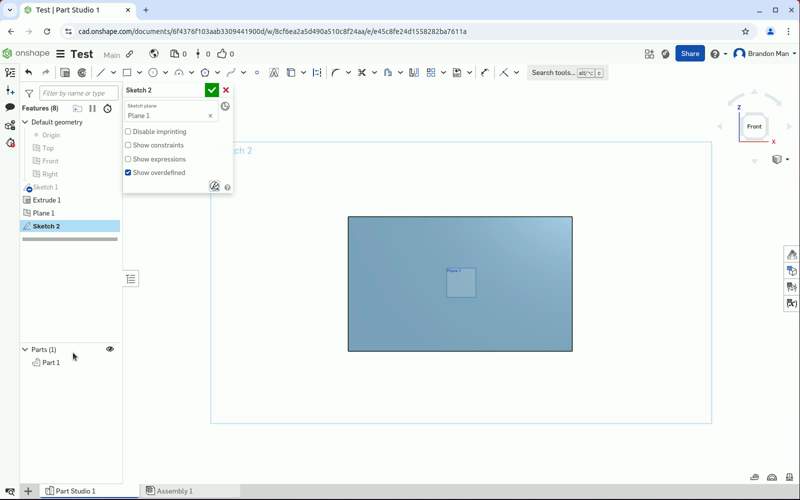
key(y)
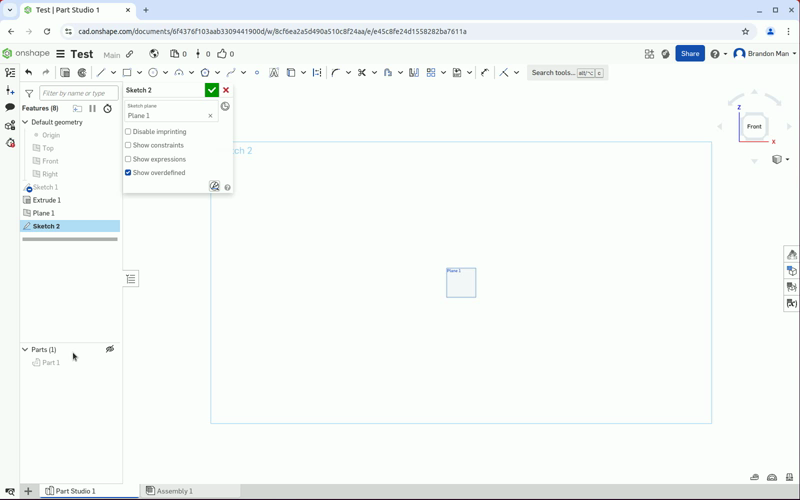
key(c)
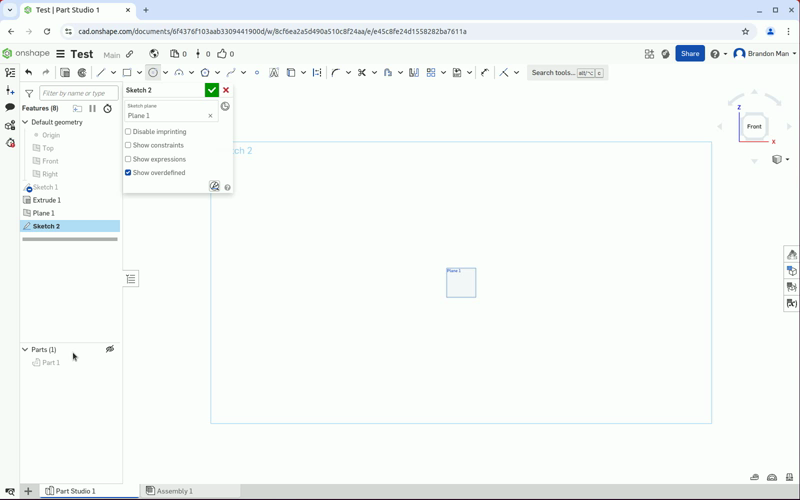
key_down(shift)
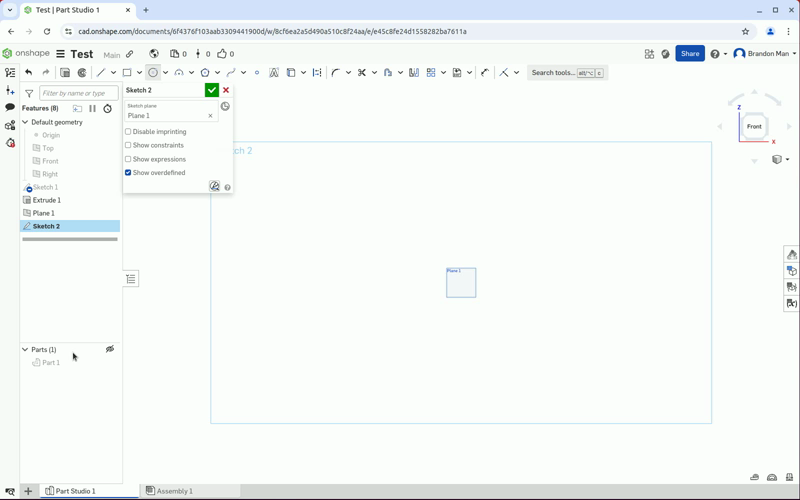
mouse_move(461, 282)
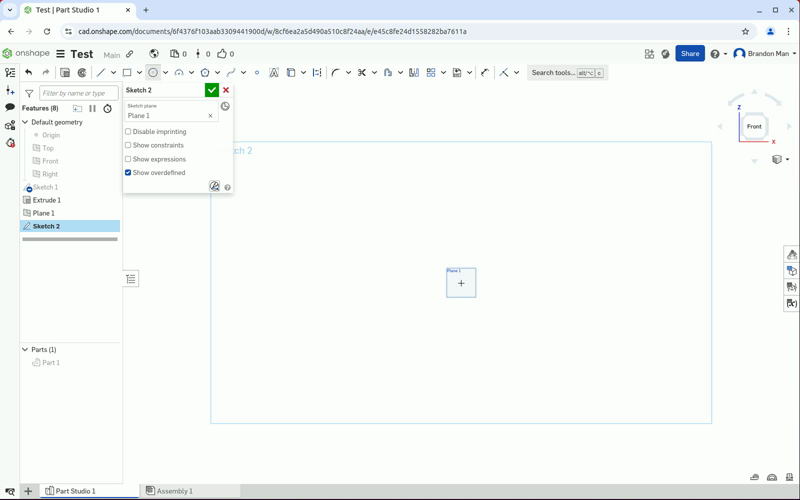
click(461, 282)
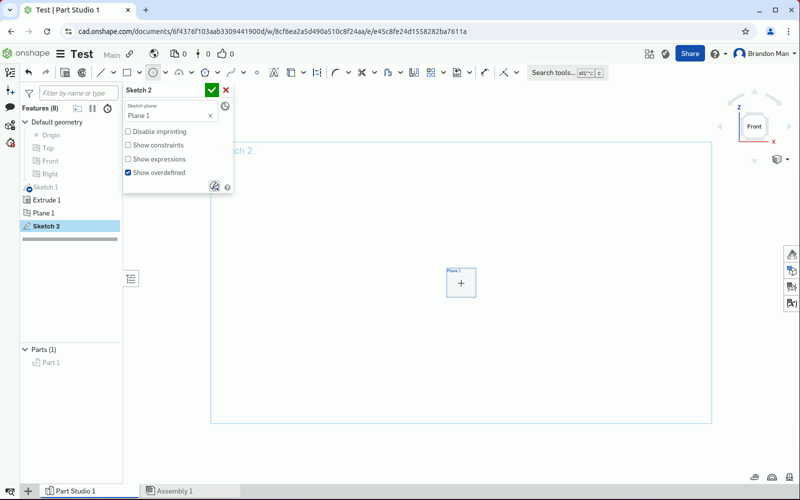
key_up(shift)
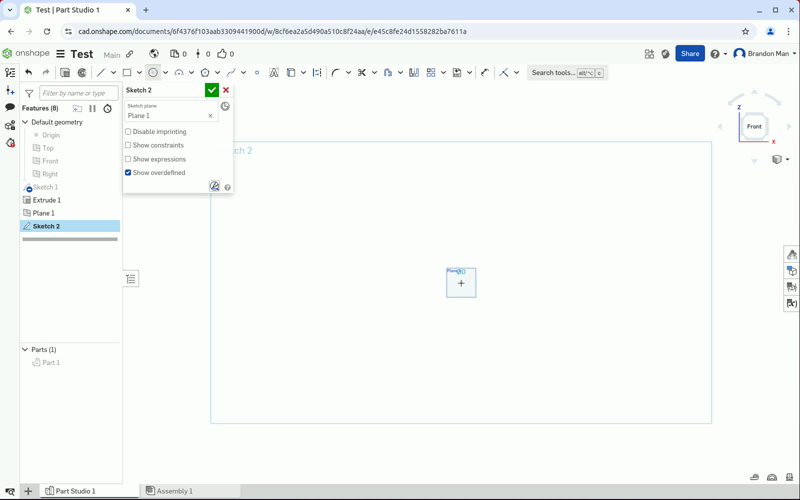
mouse_move(484, 282)
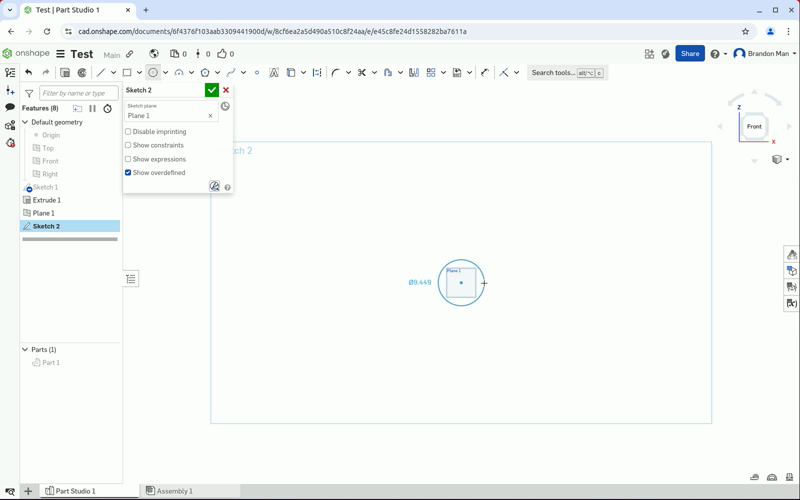
click(484, 282)
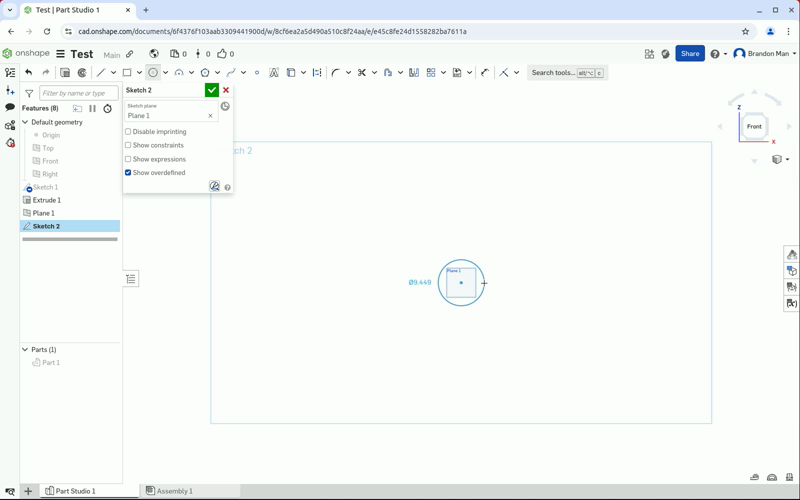
key(esc)
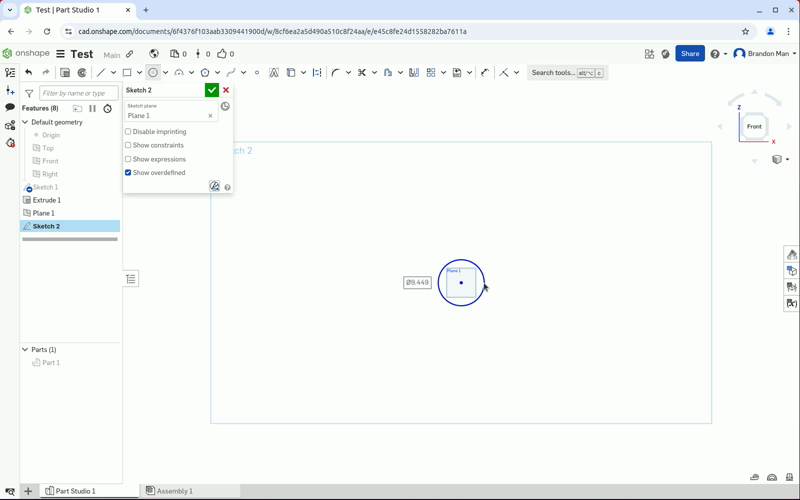
mouse_move(459, 275)
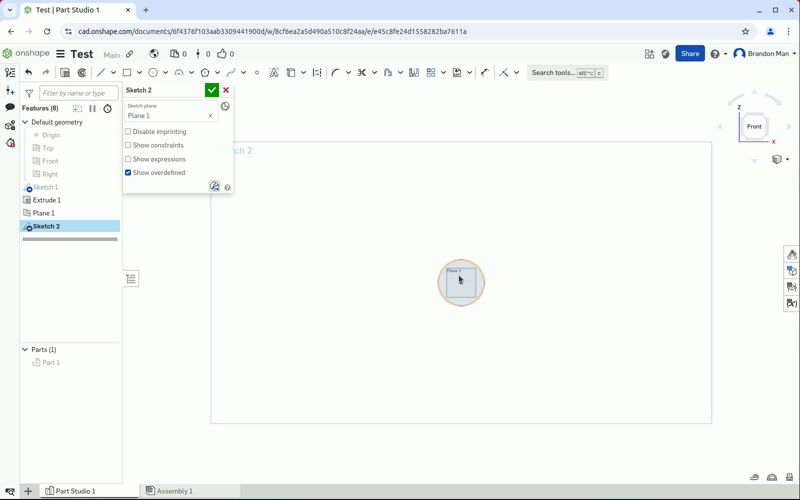
scroll(6)
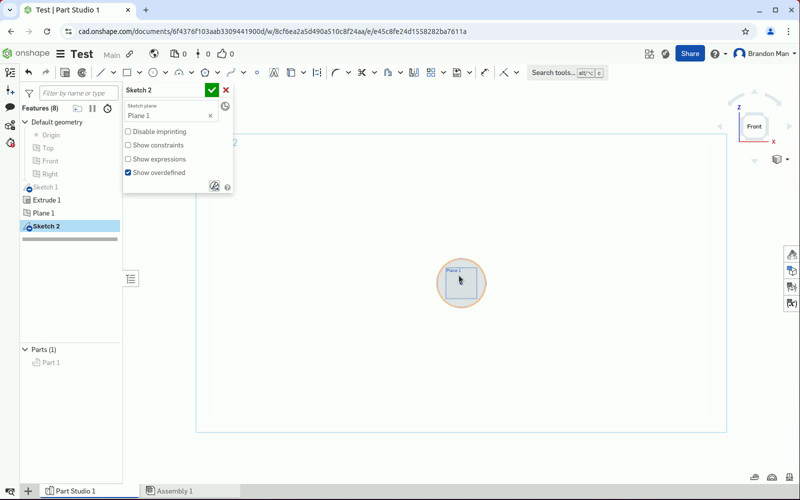
scroll(6)
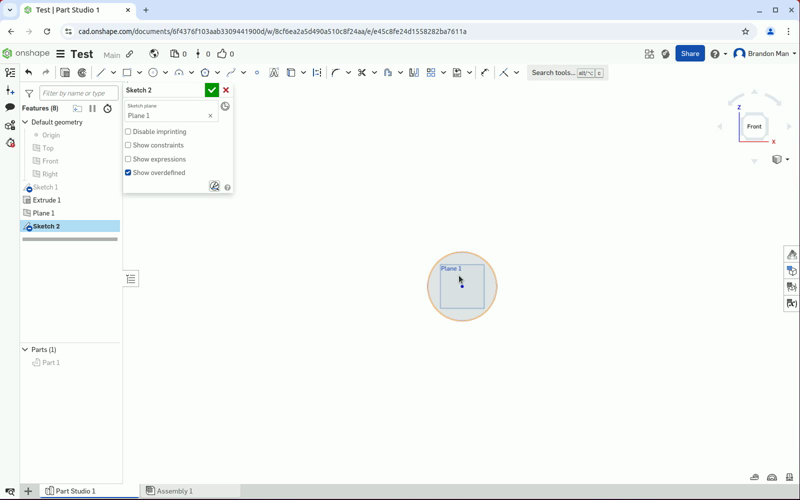
scroll(6)
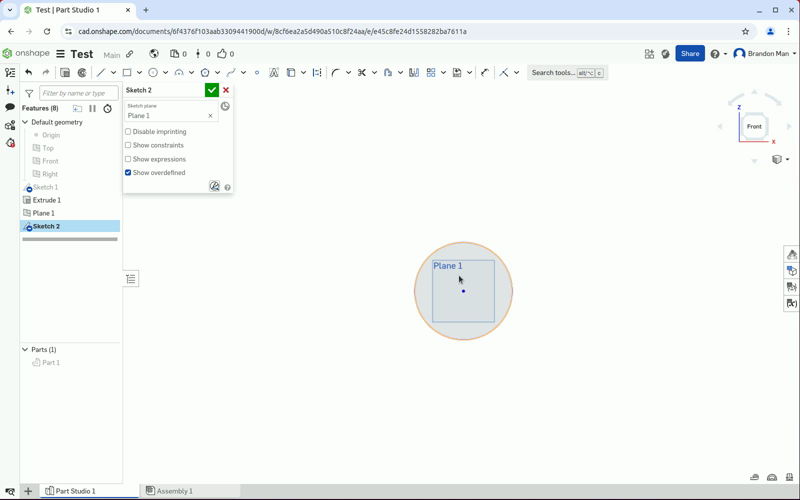
scroll(6)
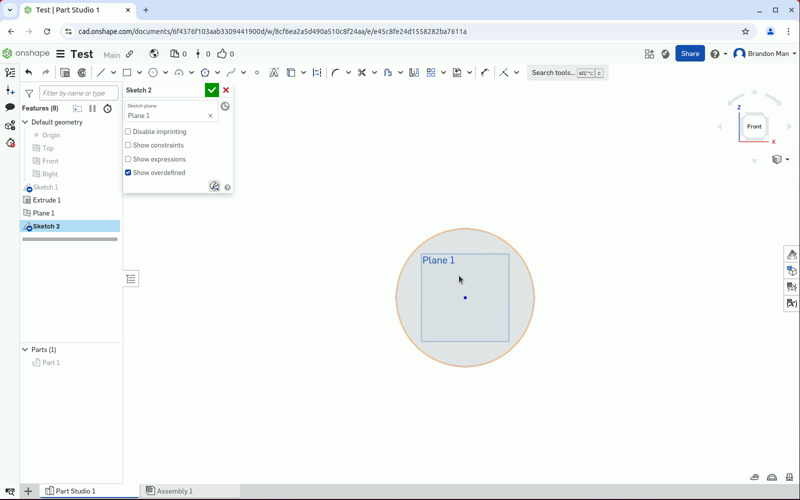
scroll(6)
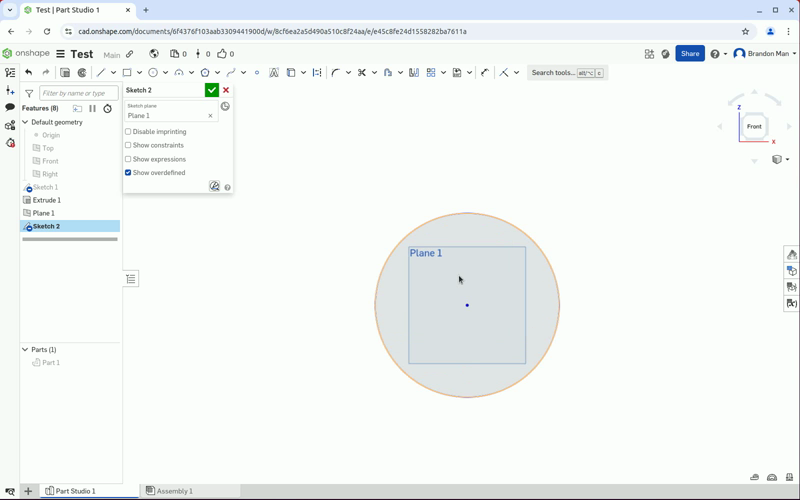
scroll(6)
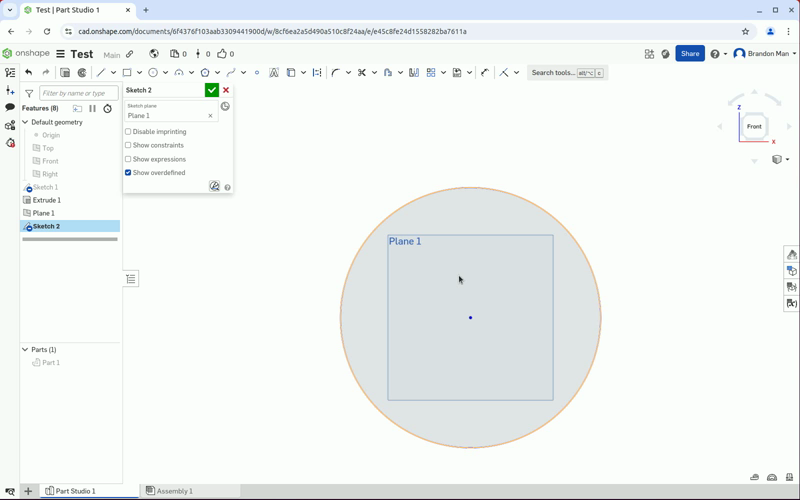
scroll(6)
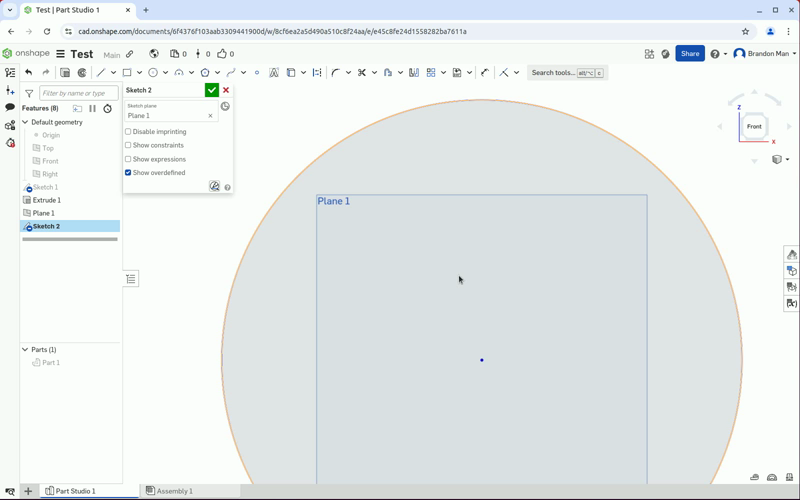
click(459, 275)
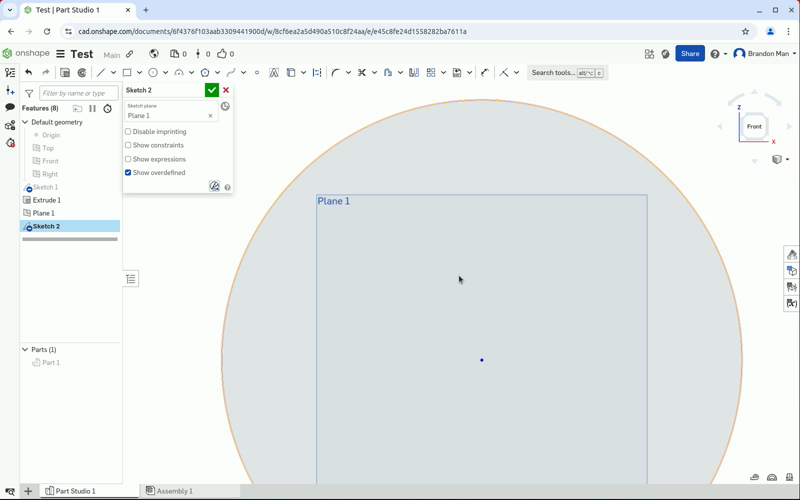
scroll(-6)
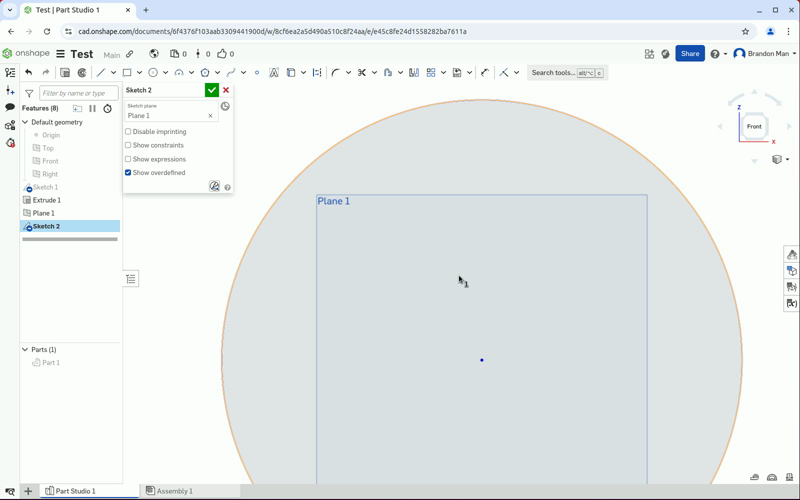
scroll(-6)
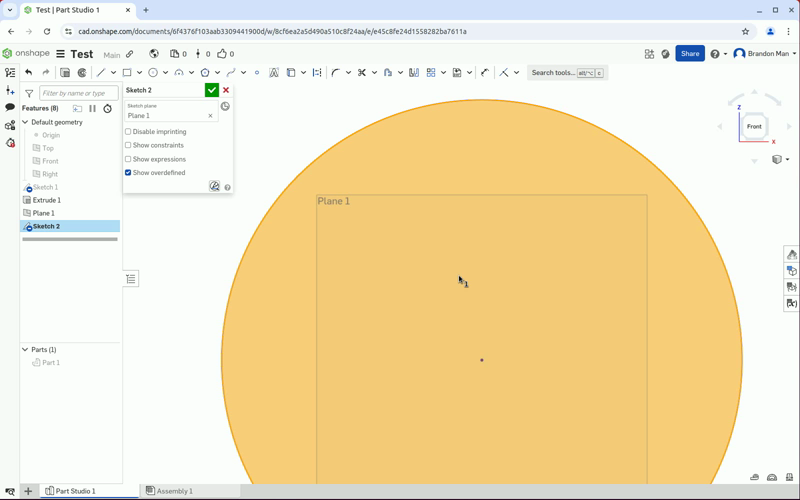
scroll(-6)
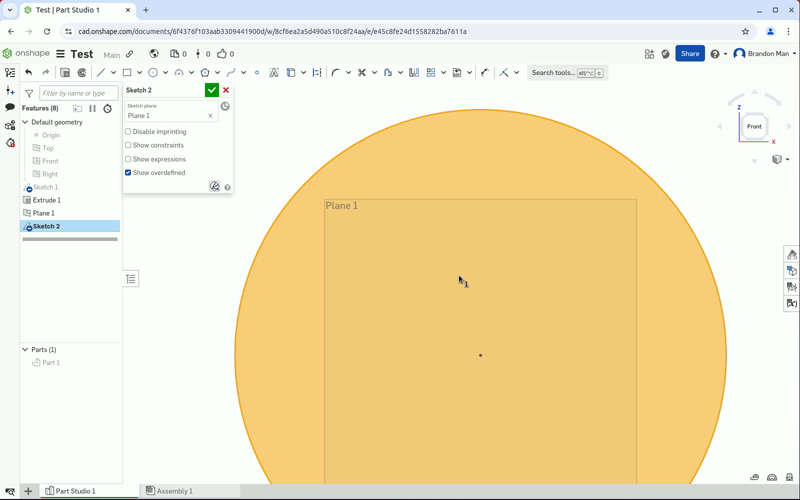
scroll(-6)
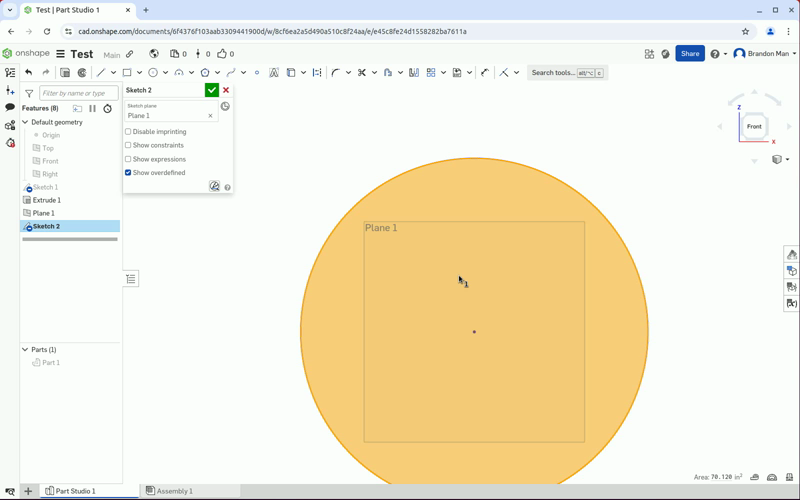
scroll(-6)
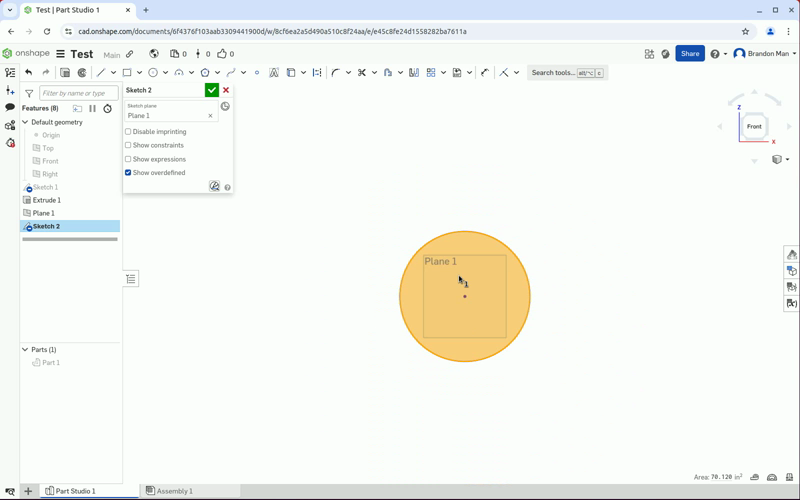
scroll(-6)
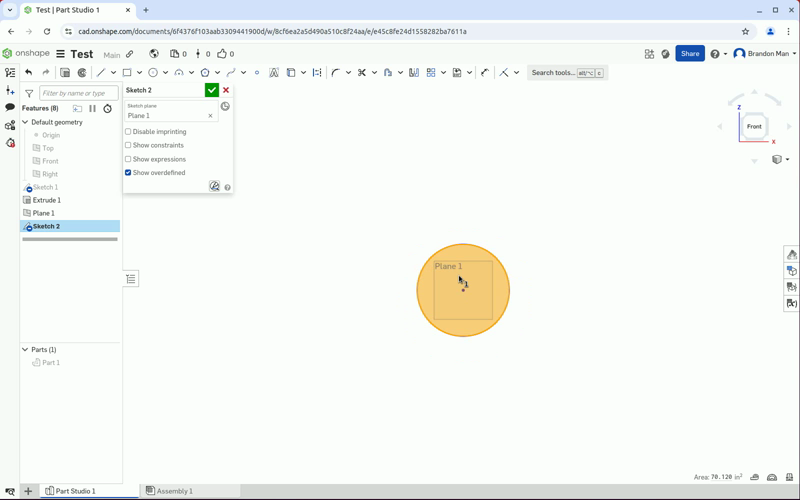
scroll(-6)
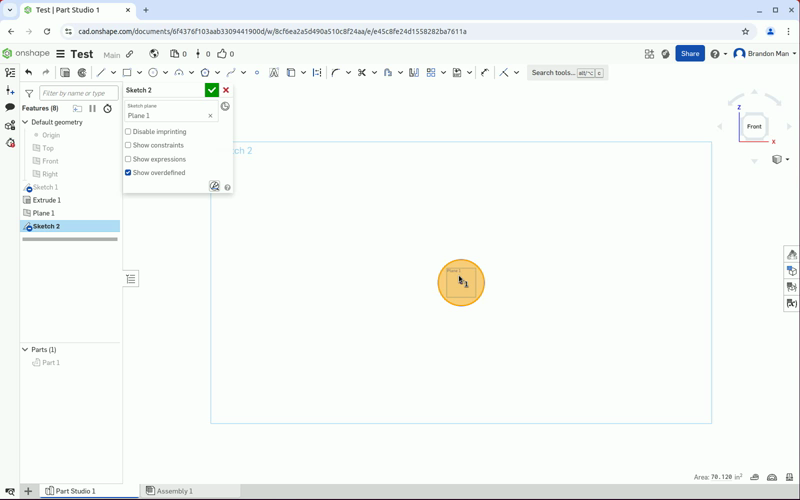
mouse_move(73, 352)
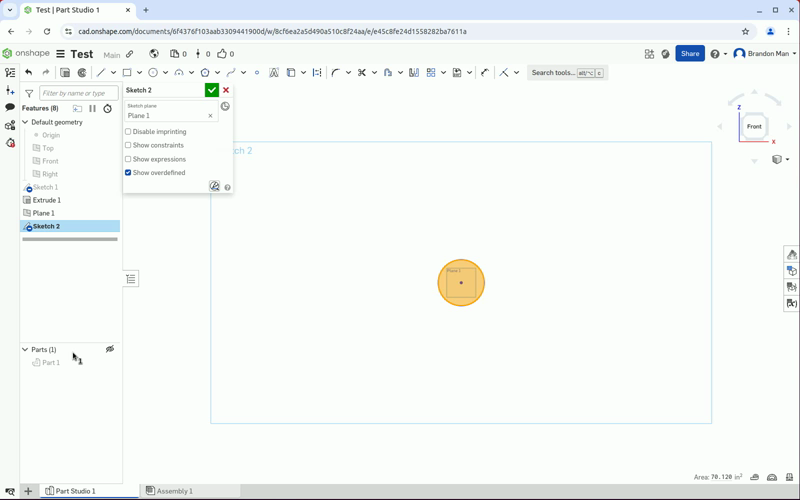
key(shift+y)
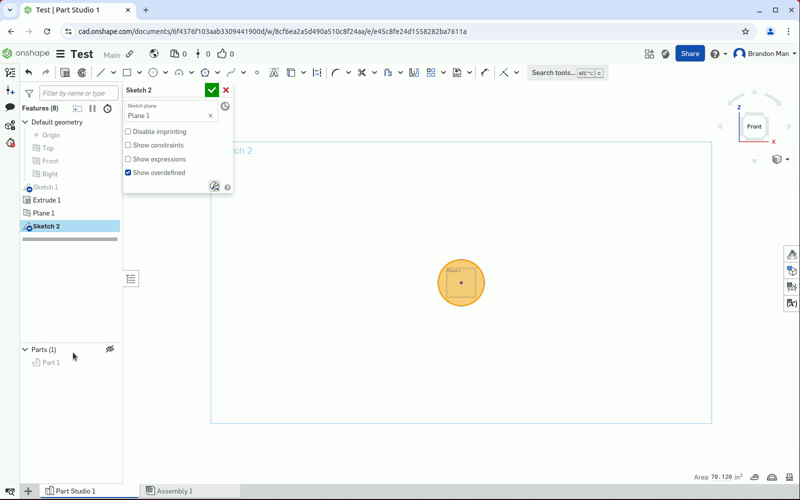
key(shift+e)
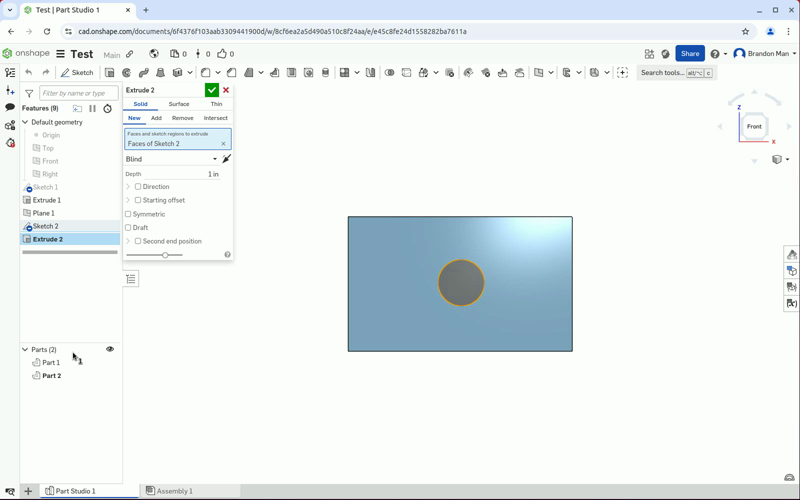
mouse_move(143, 106)
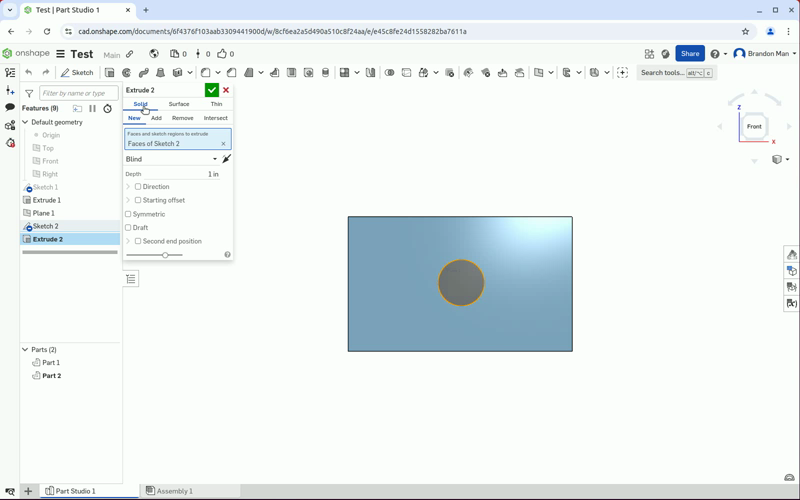
click(143, 106)
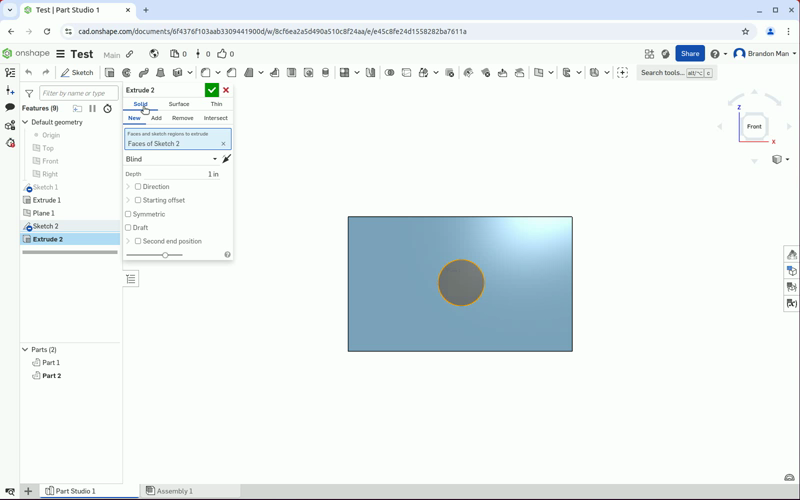
mouse_move(186, 120)
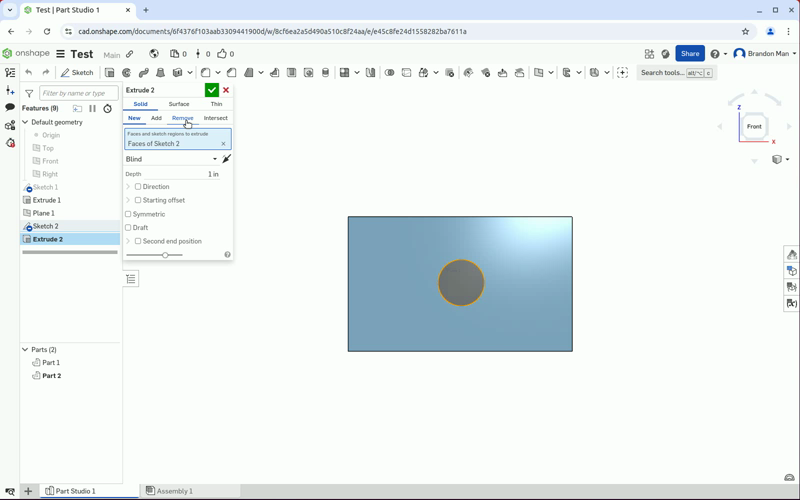
click(186, 120)
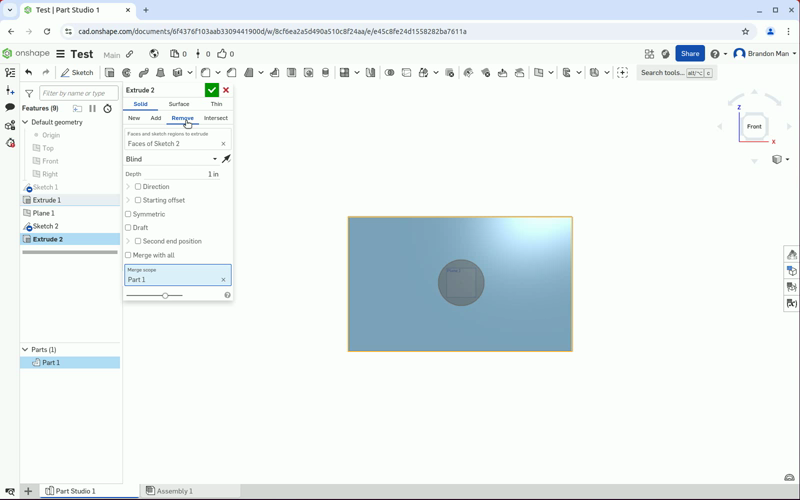
key(tab, 4)
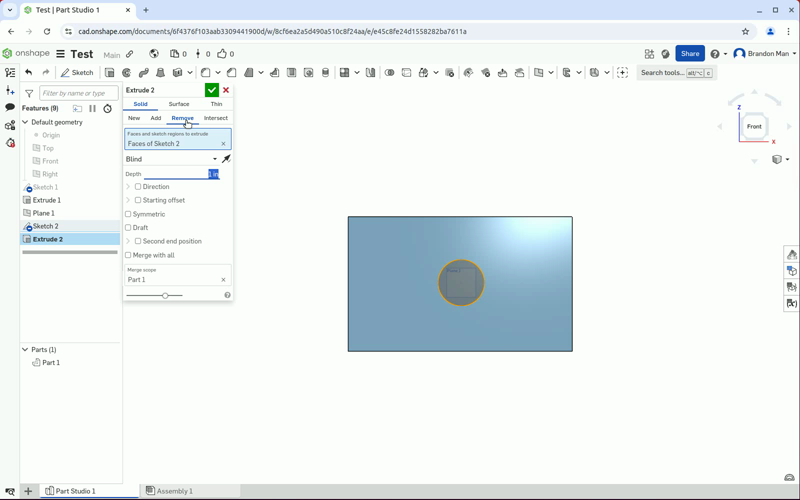
text(13.961)
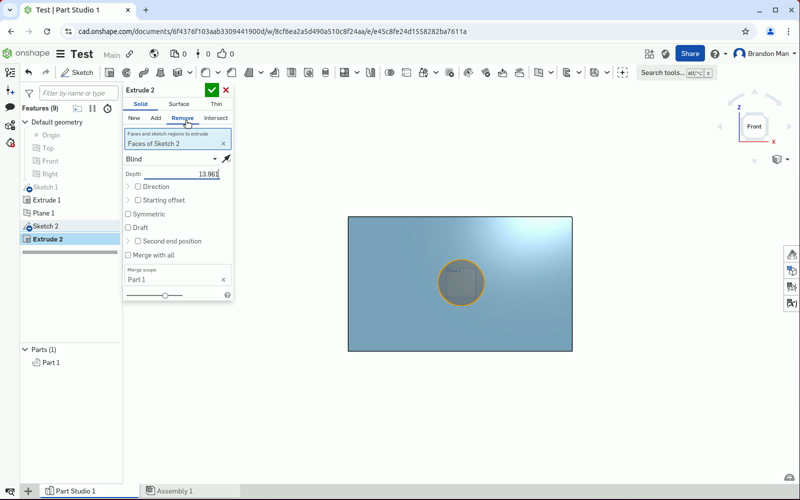
key(tab, 6)
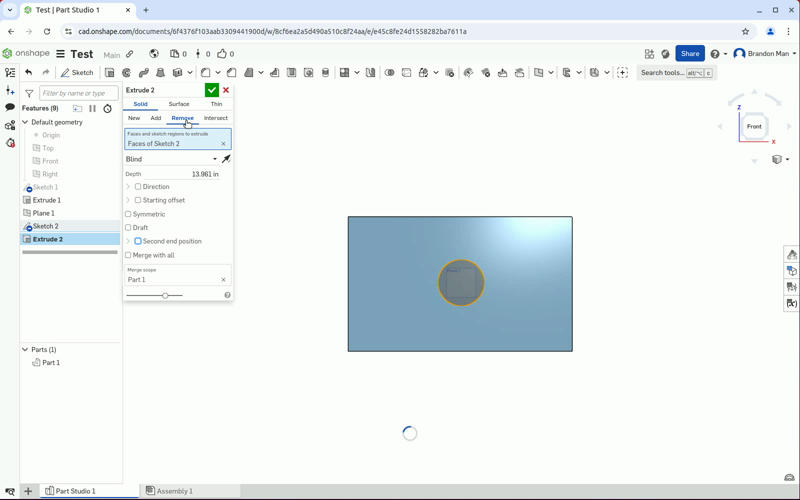
key(space)
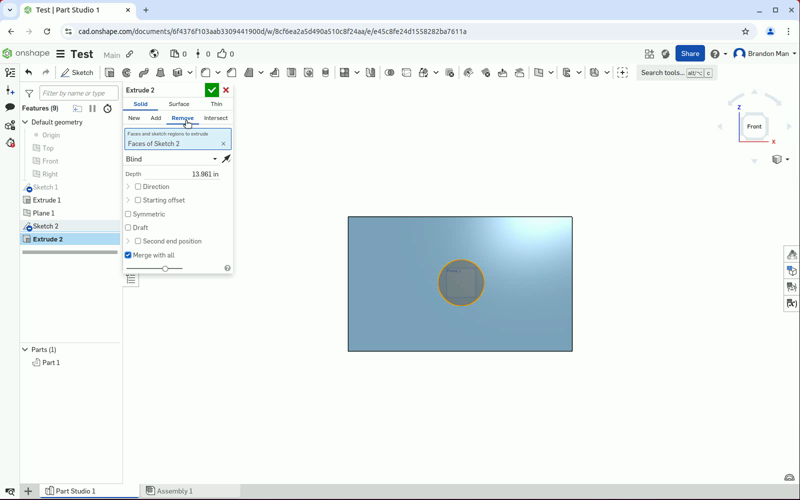
key(enter)
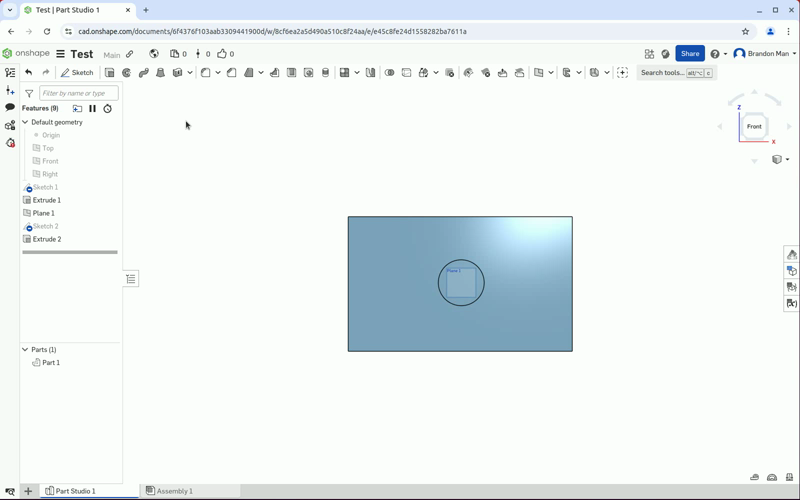
key(shift+h)
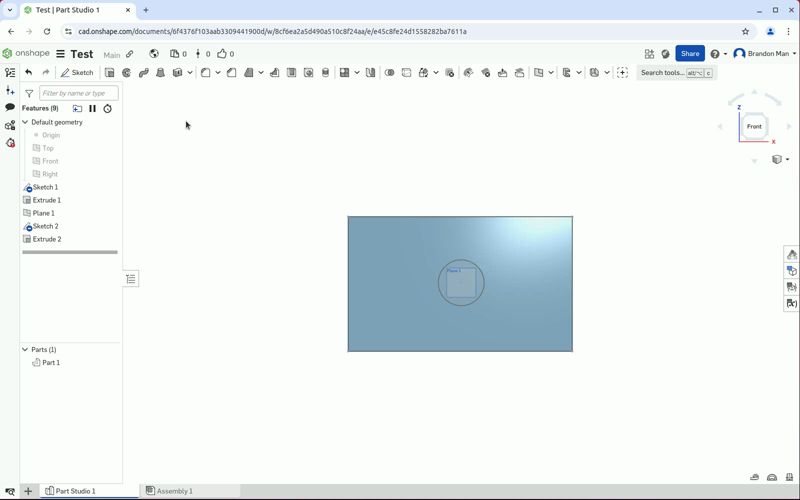
key(shift+h)
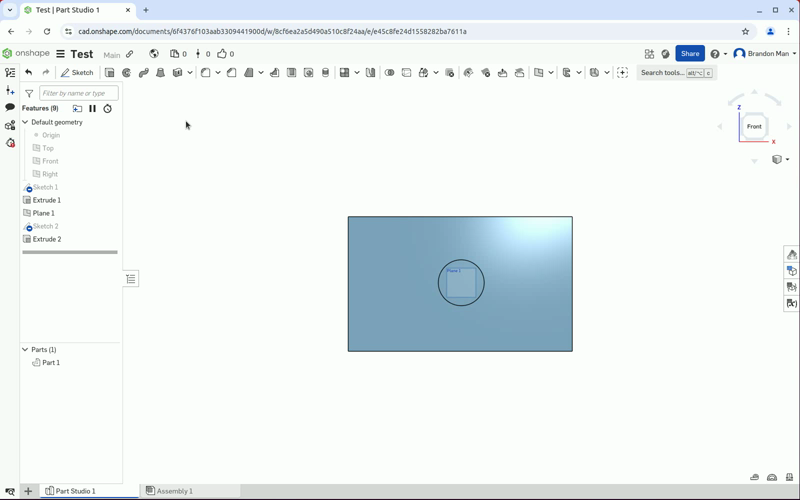
mouse_move(73, 189)
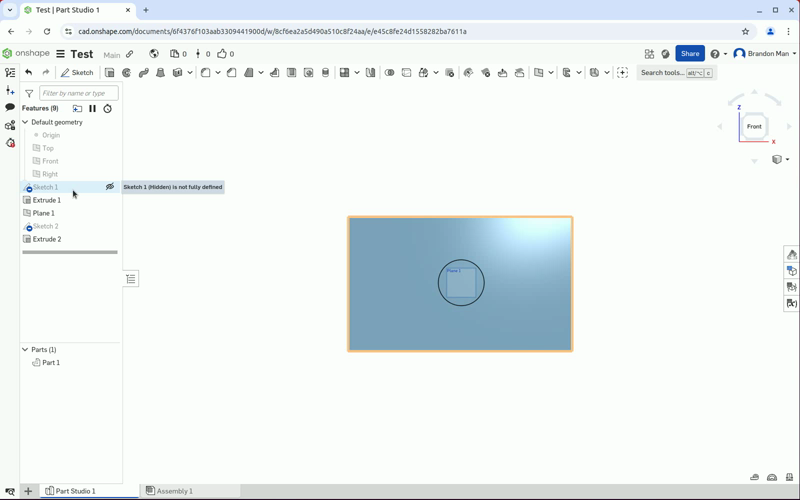
click(73, 189)
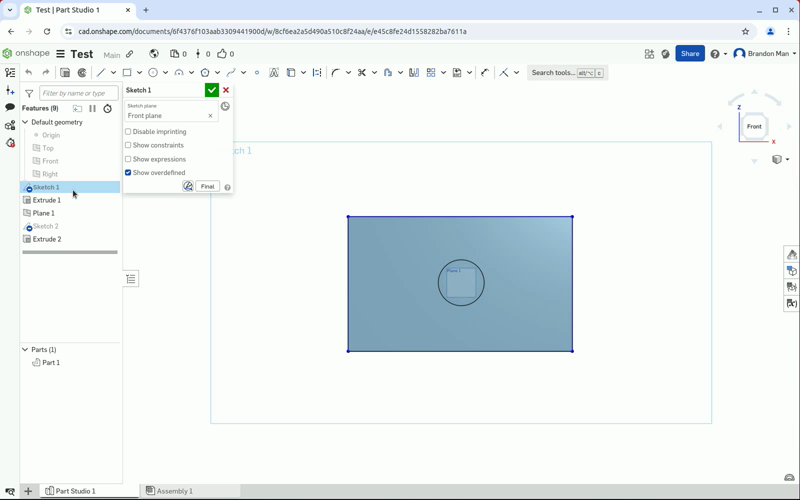
mouse_move(229, 92)
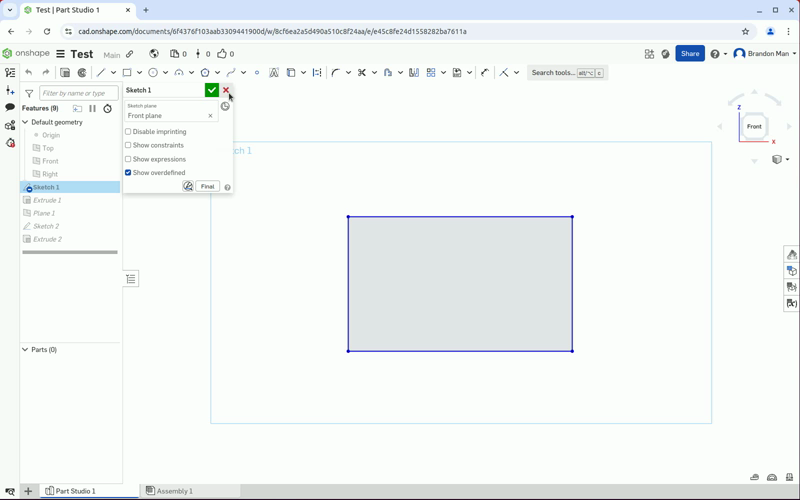
click(229, 92)
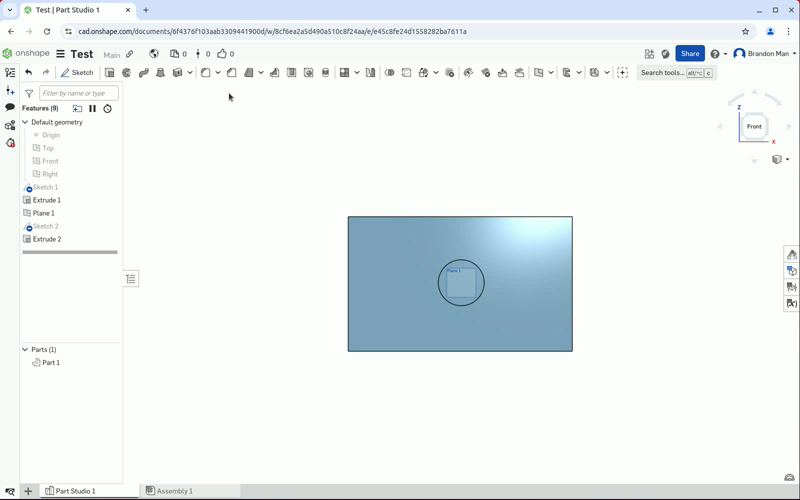
mouse_move(73, 352)
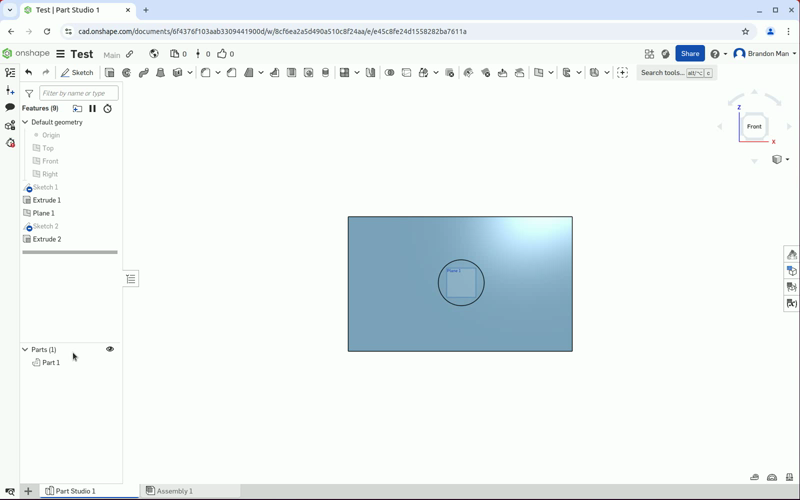
key(y)
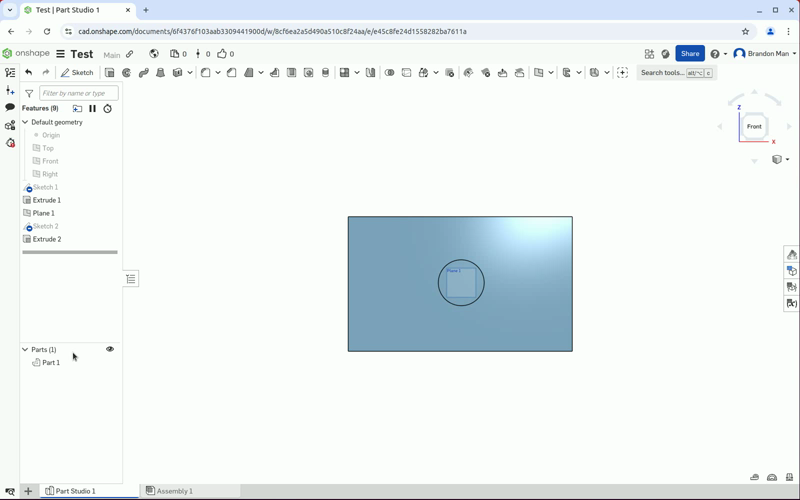
key(shift+p)
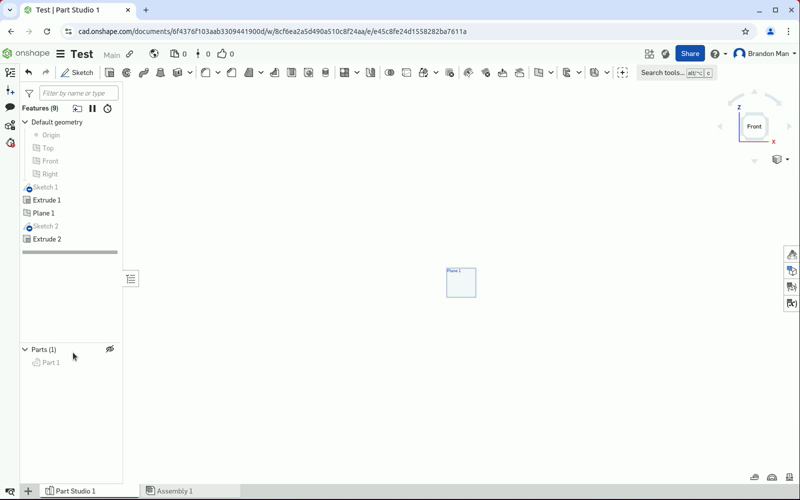
key(space)
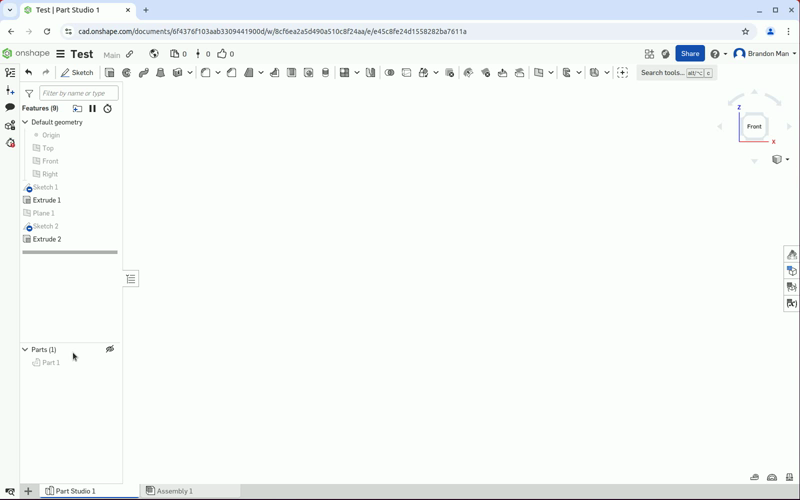
key_down(shift)
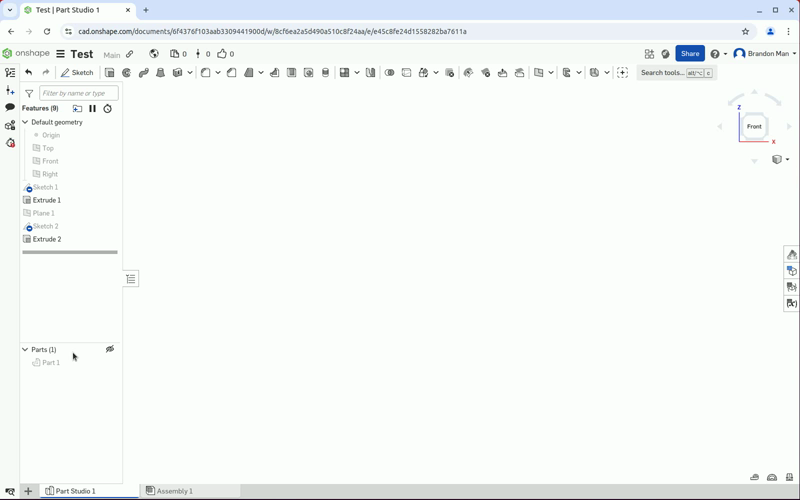
key(left)
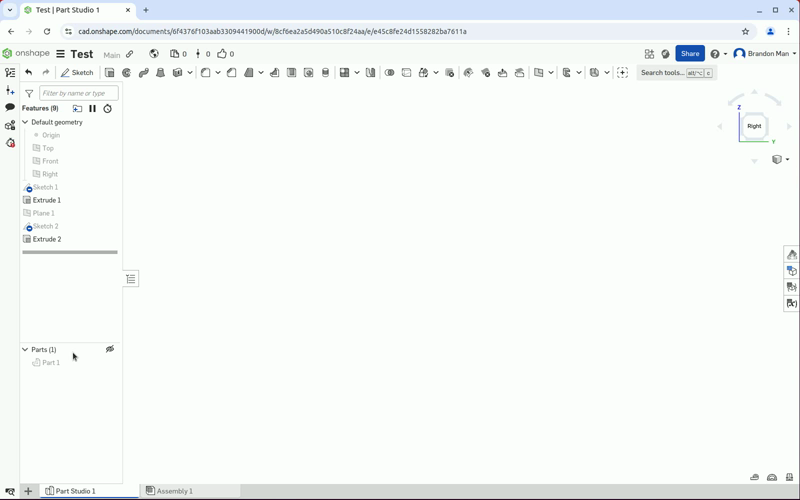
key_up(shift)
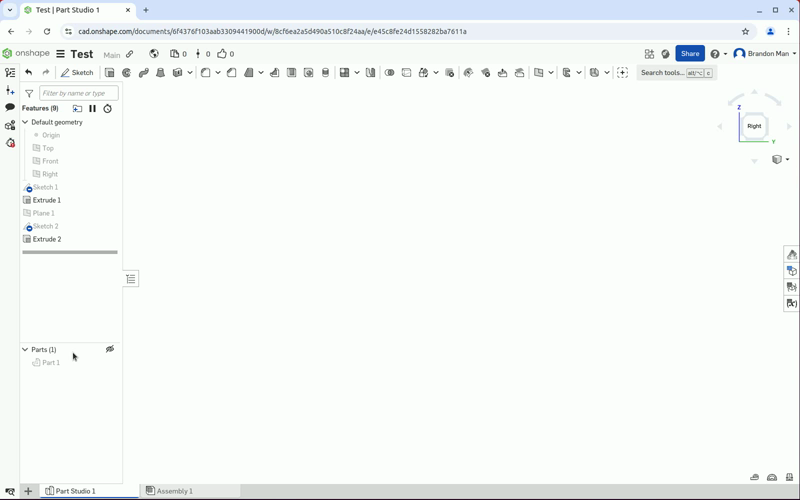
mouse_move(73, 352)
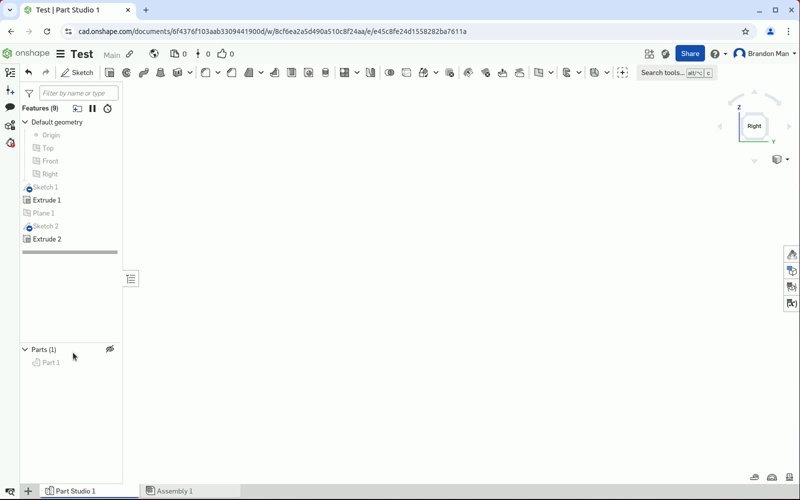
key(shift+y)
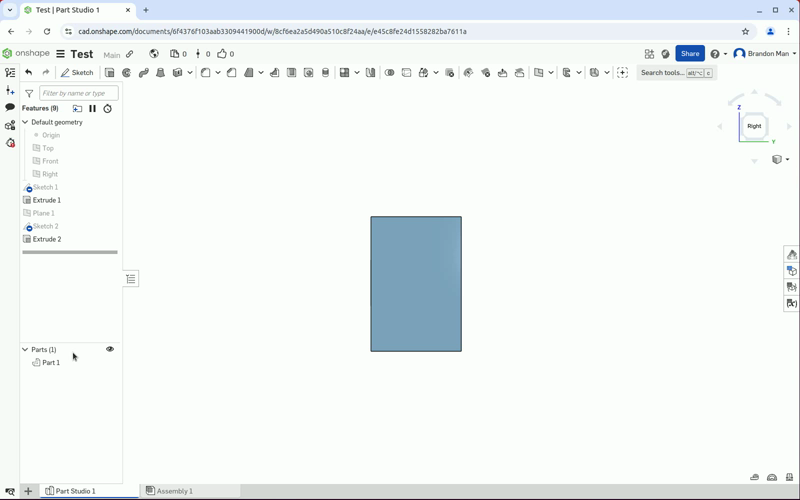
mouse_move(541, 75)
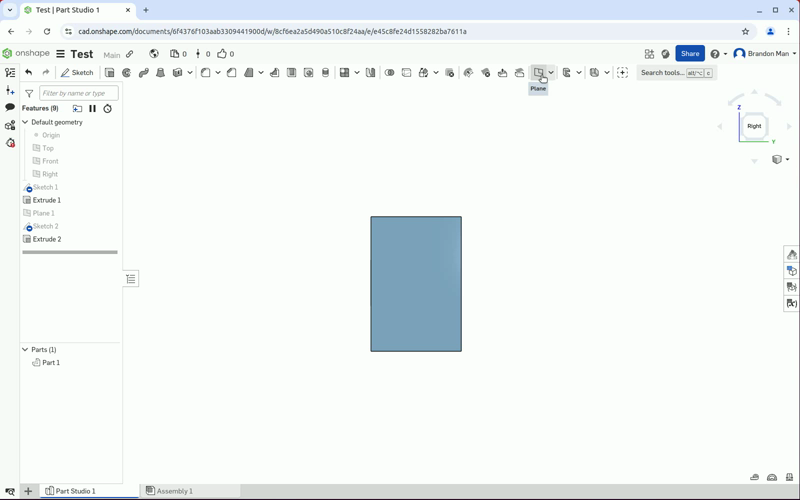
click(541, 75)
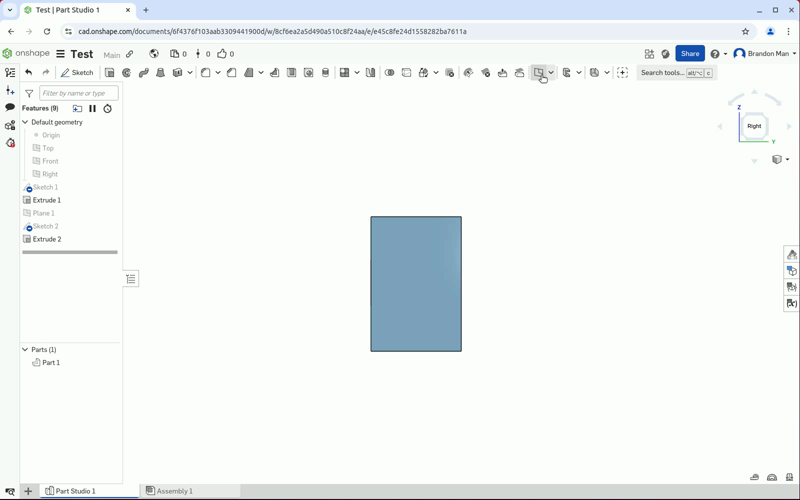
mouse_move(73, 176)
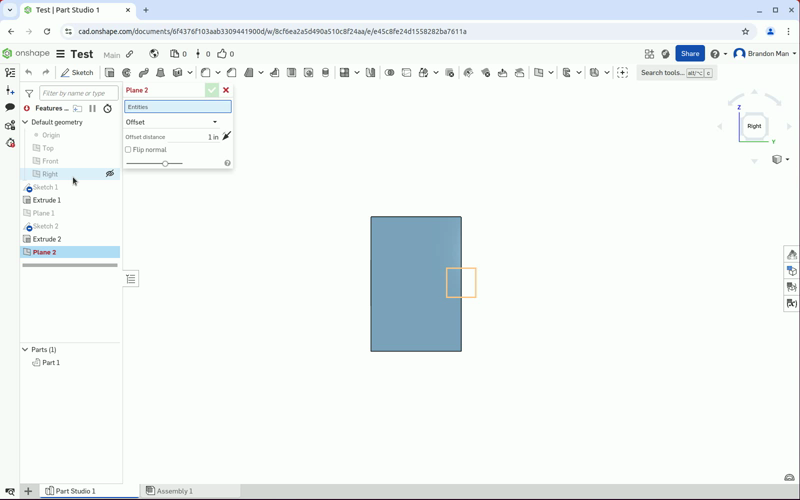
click(73, 176)
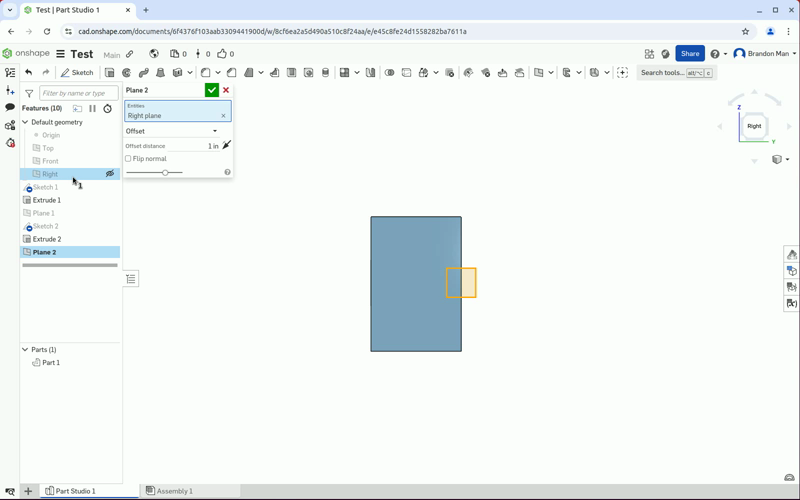
key(tab, 2)
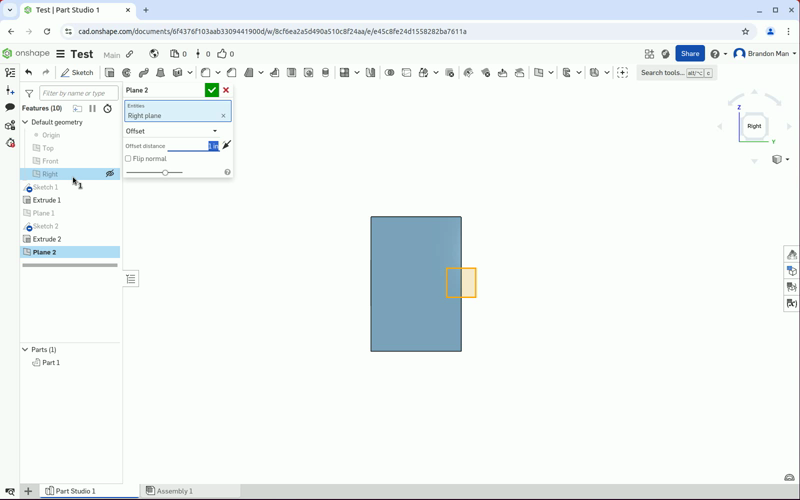
text(23.108)
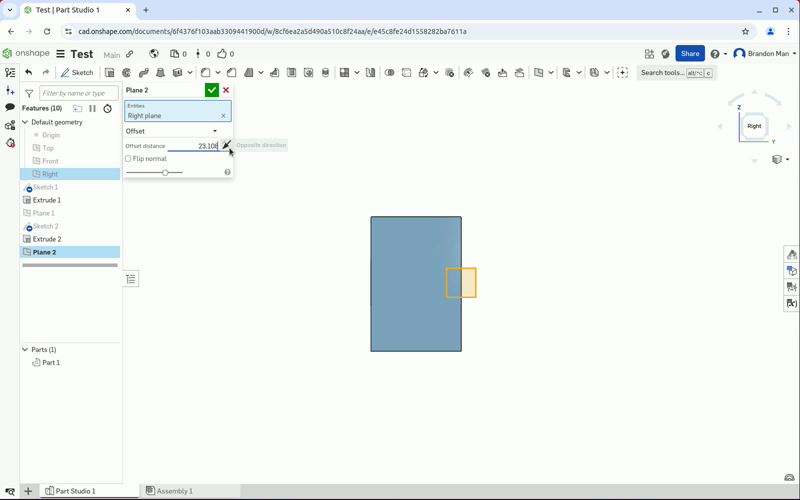
mouse_move(229, 147)
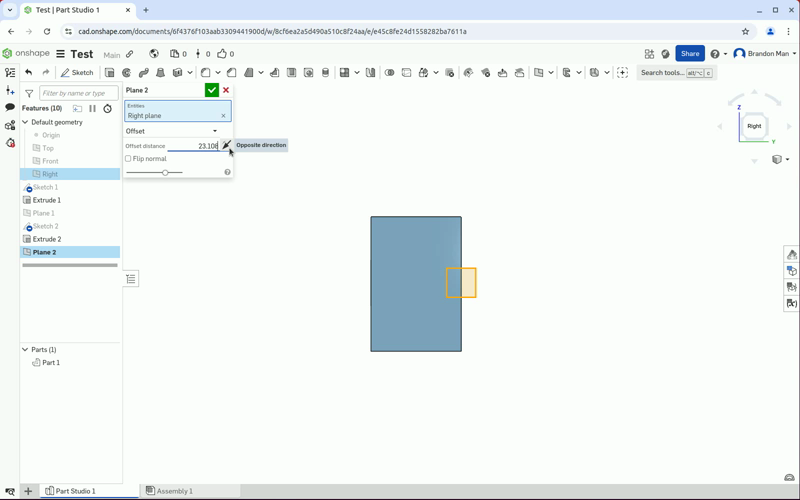
click(229, 147)
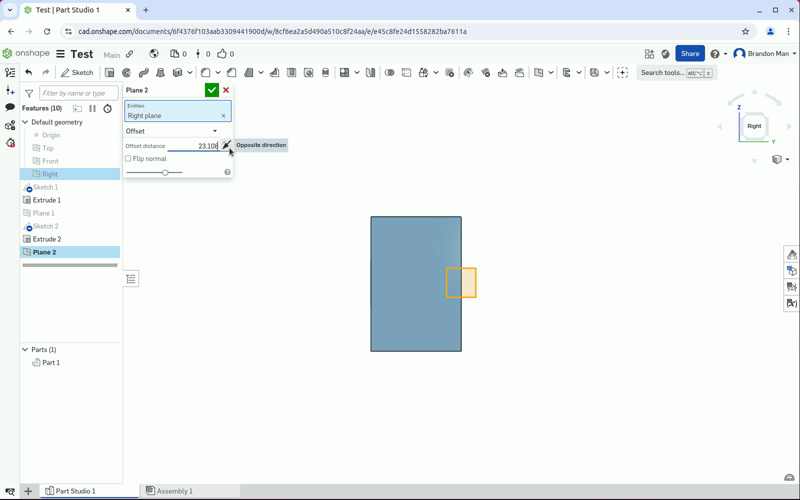
key(enter, 2)
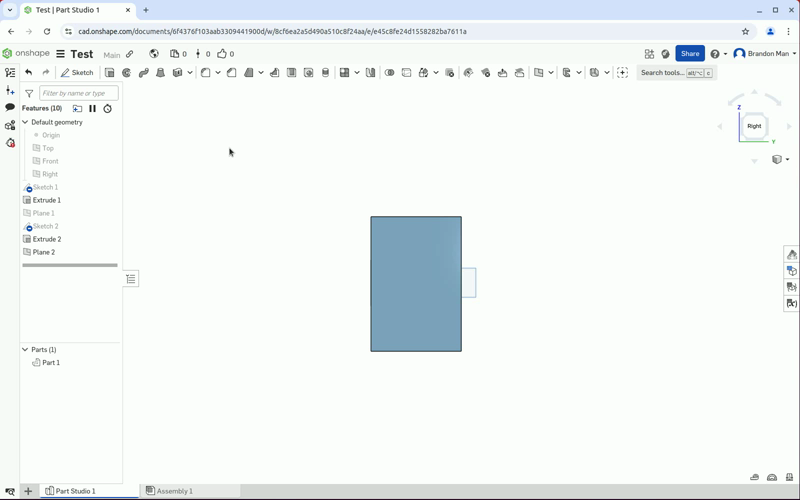
key(shift+s)
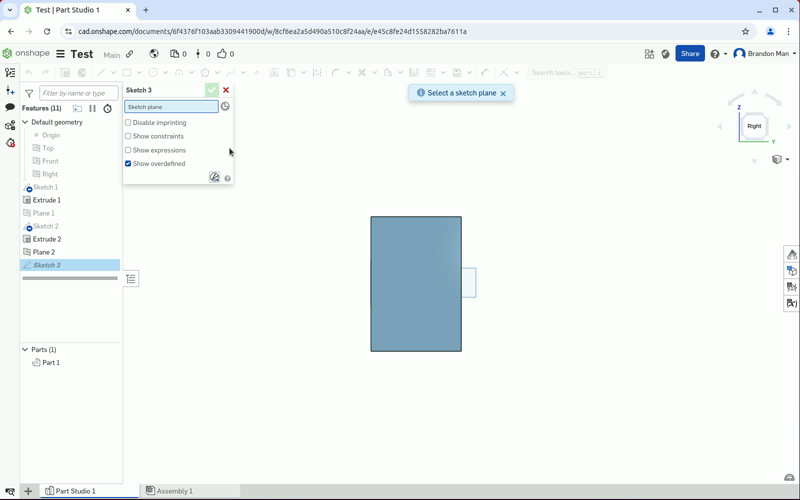
mouse_move(73, 254)
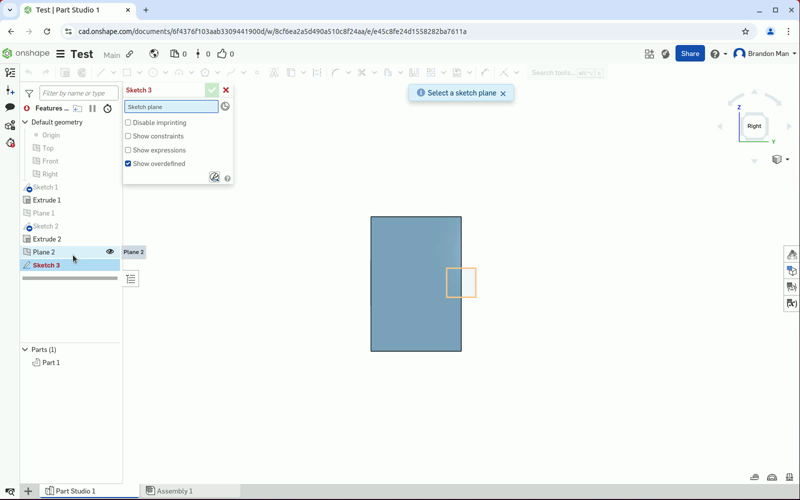
click(73, 254)
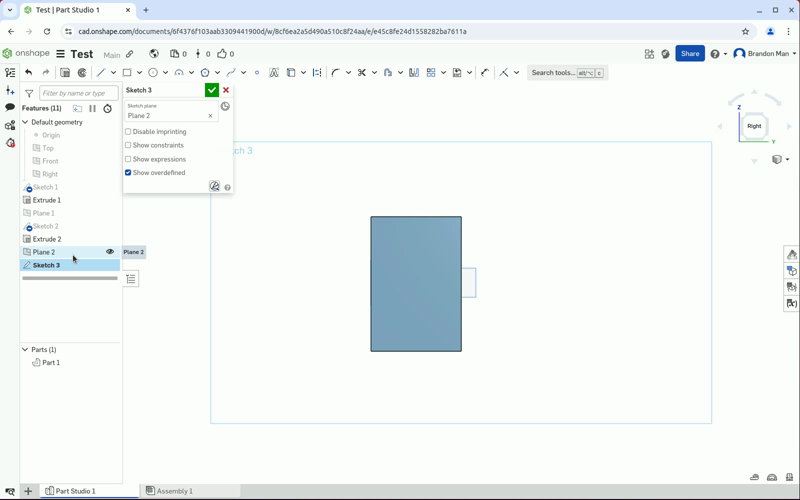
mouse_move(73, 352)
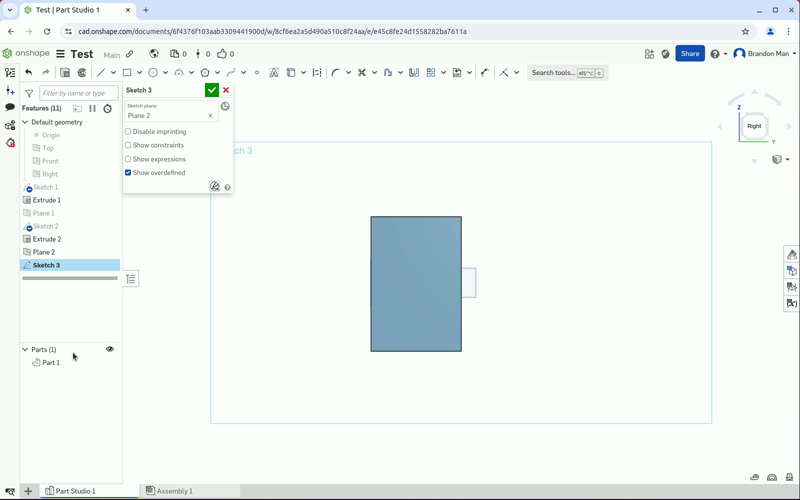
key(y)
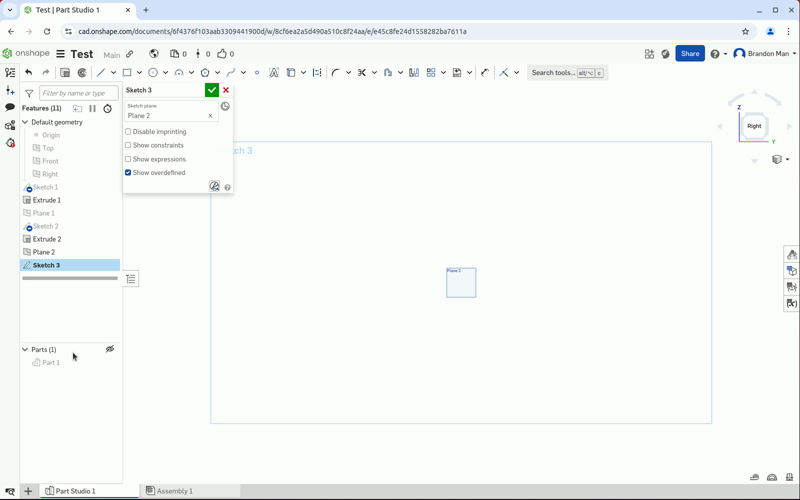
key(c)
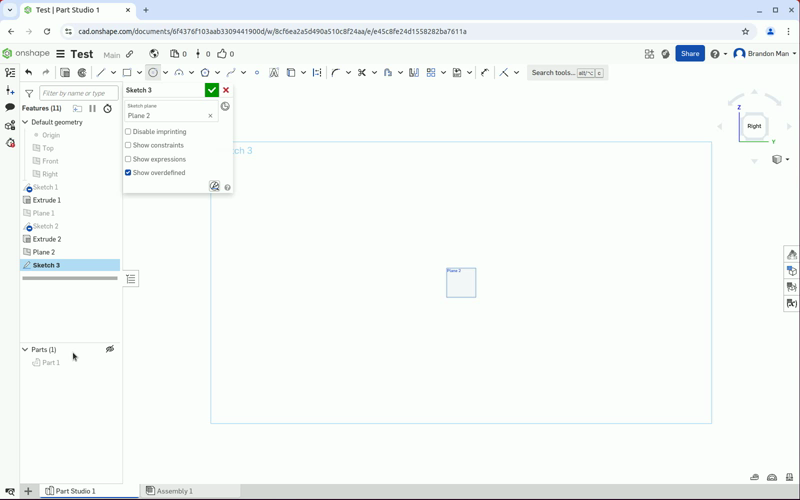
key_down(shift)
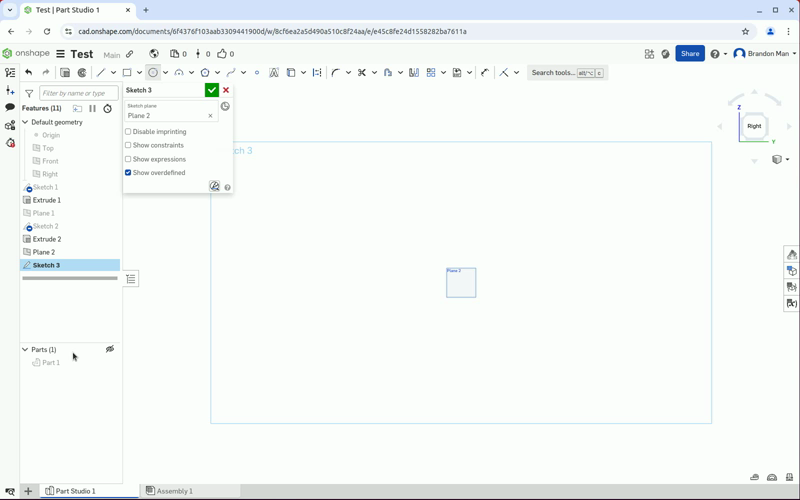
mouse_move(415, 282)
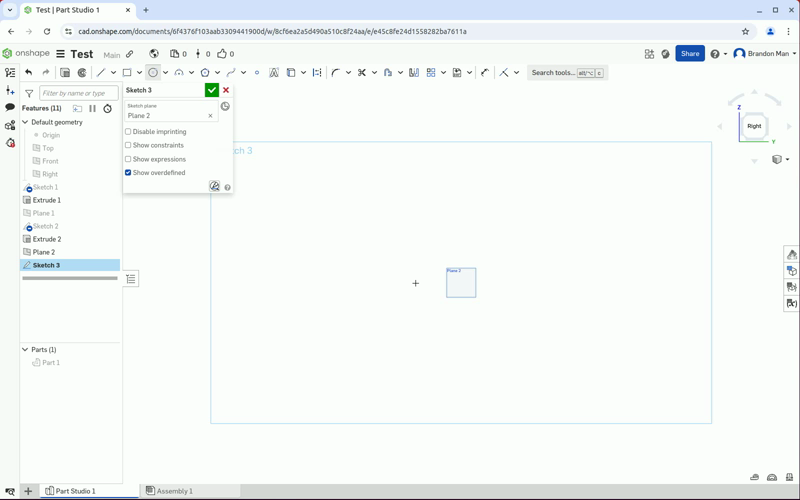
click(415, 282)
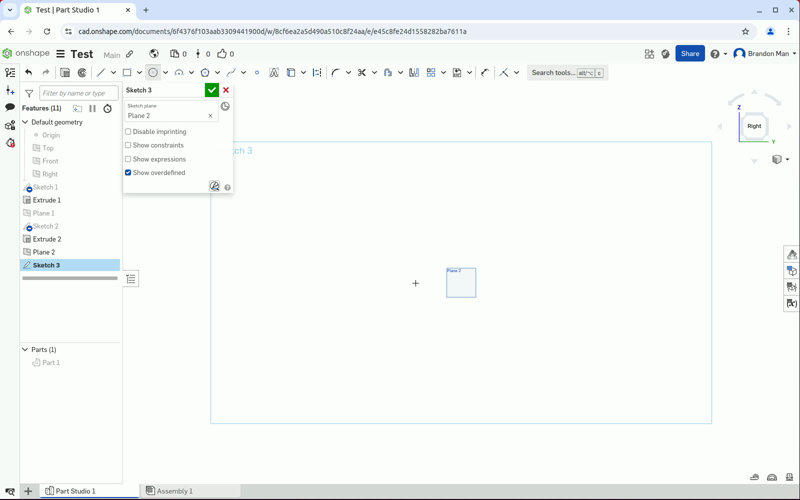
key_up(shift)
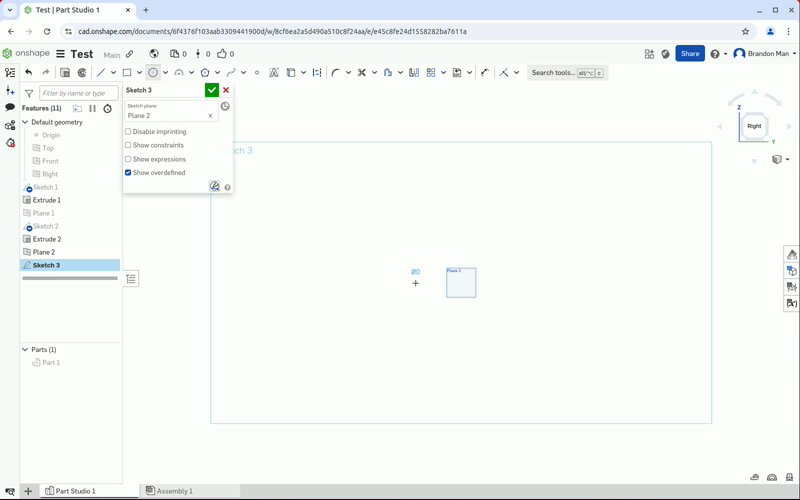
mouse_move(438, 282)
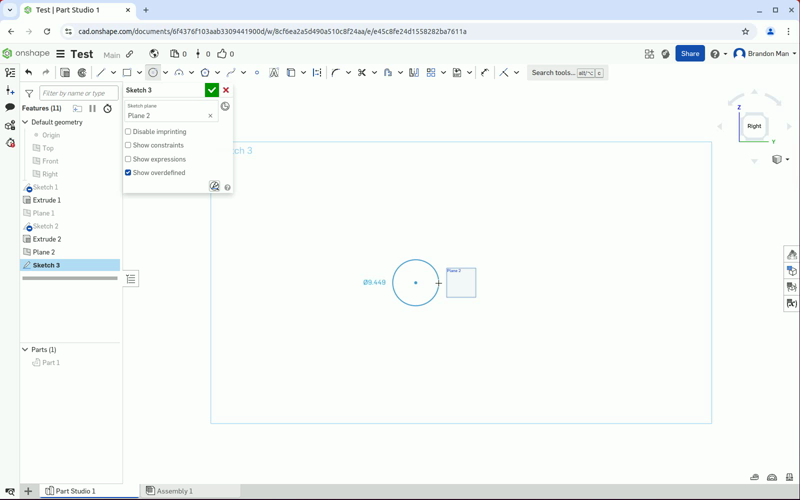
click(438, 282)
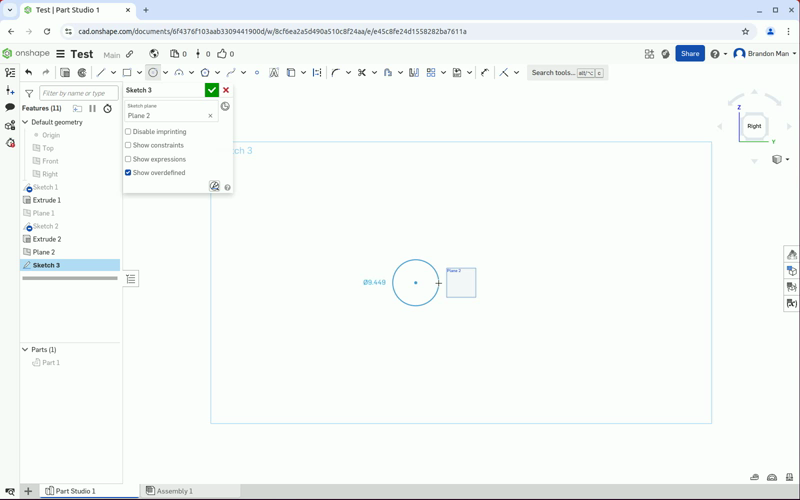
key(esc)
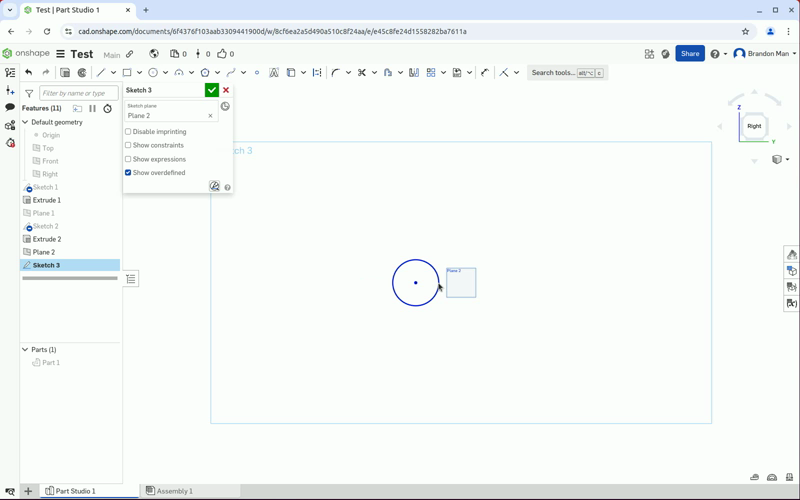
mouse_move(433, 282)
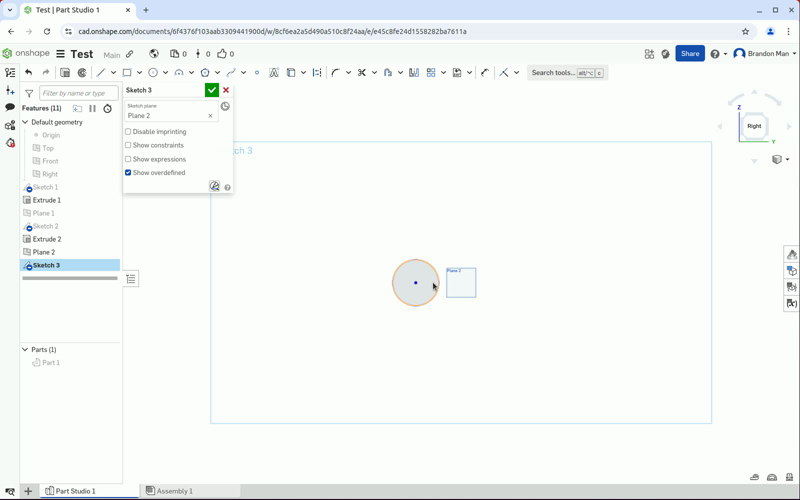
scroll(6)
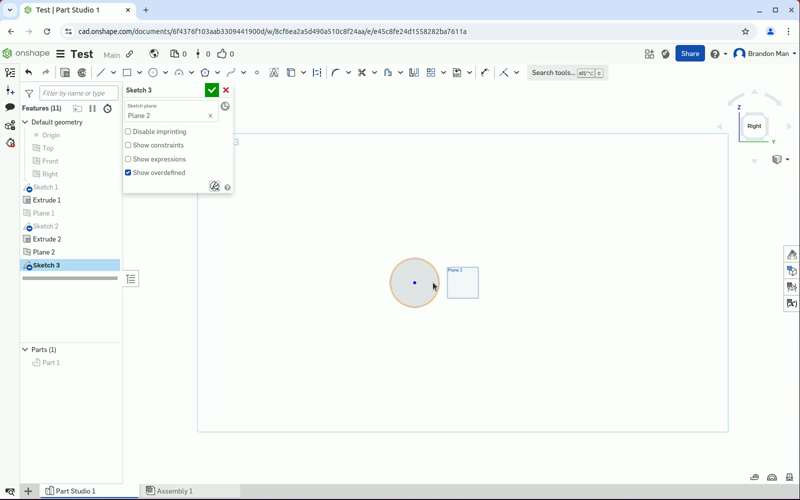
scroll(6)
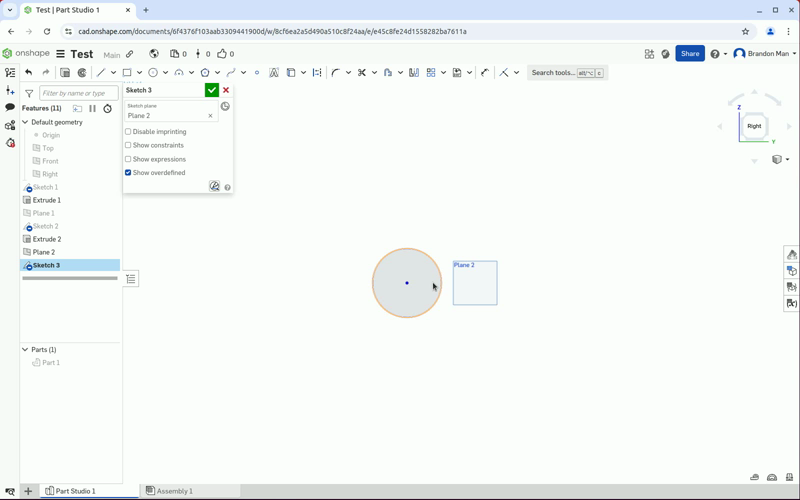
scroll(6)
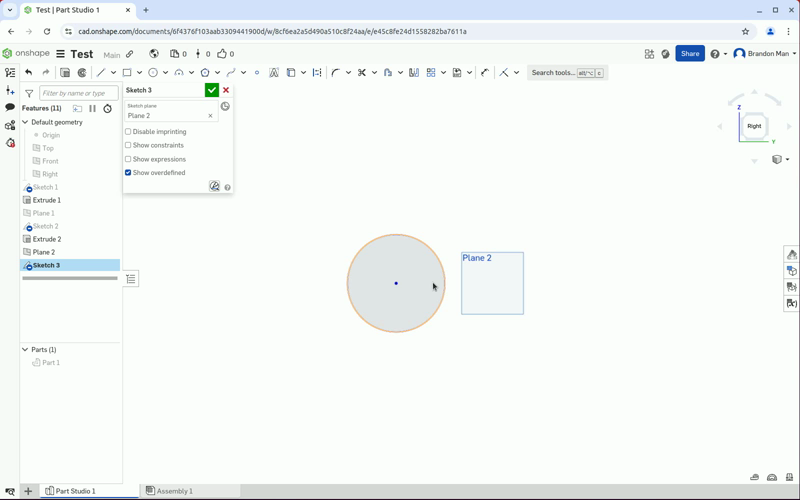
scroll(6)
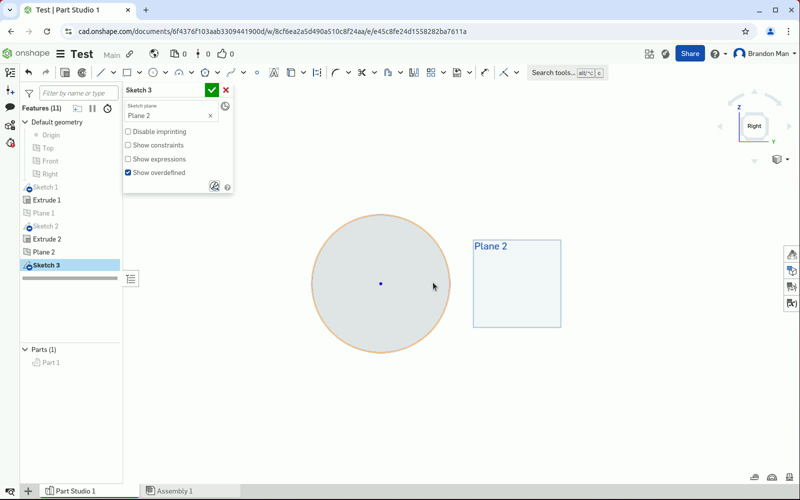
scroll(6)
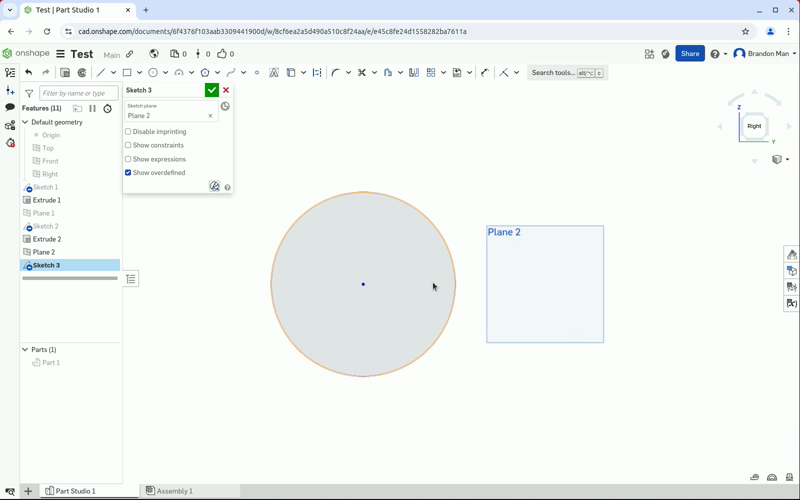
scroll(6)
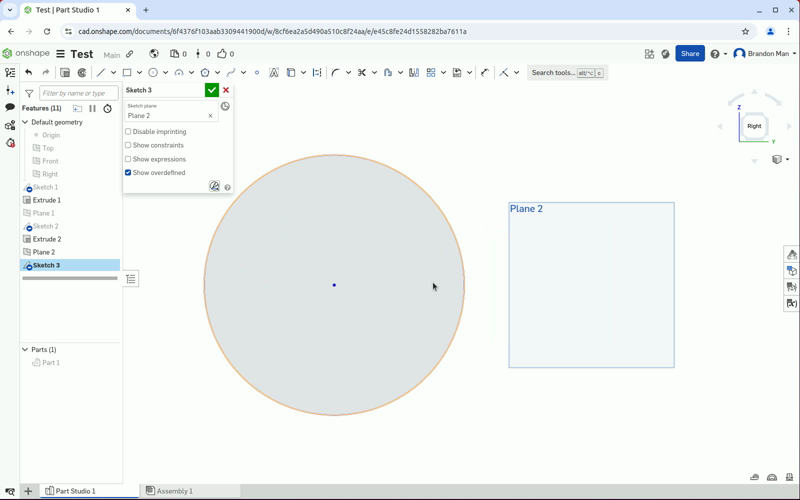
scroll(6)
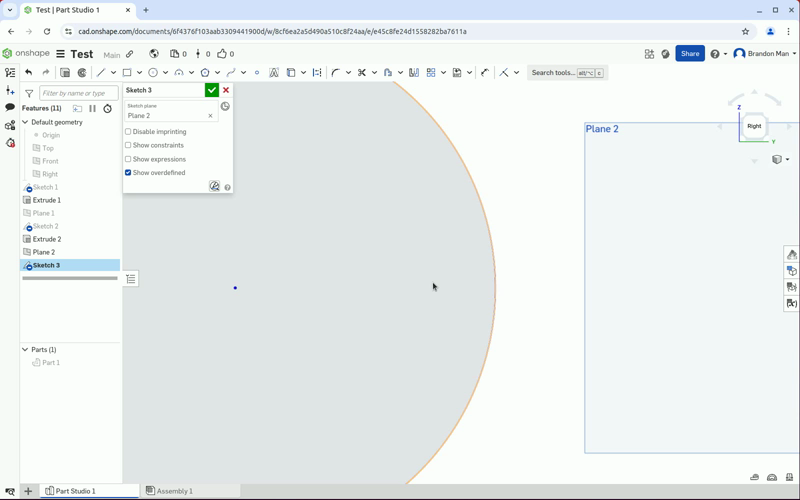
click(433, 282)
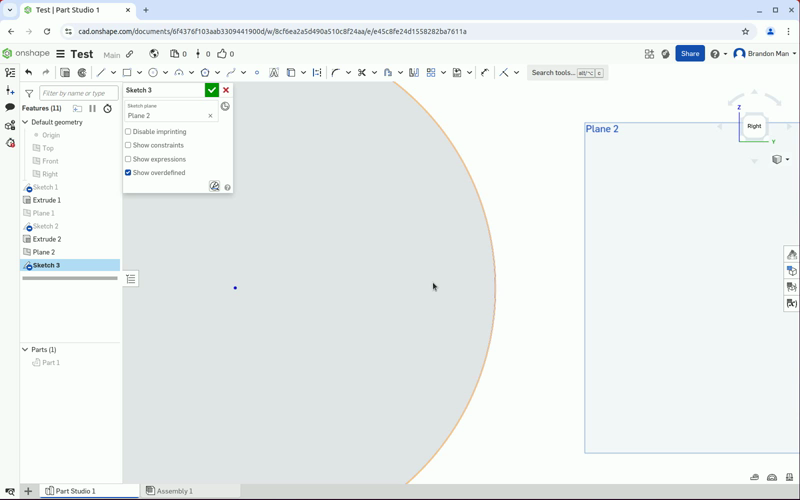
scroll(-6)
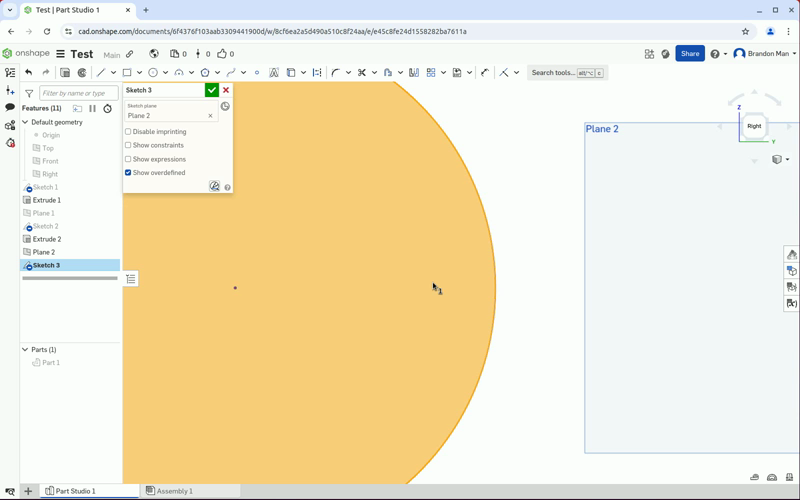
scroll(-6)
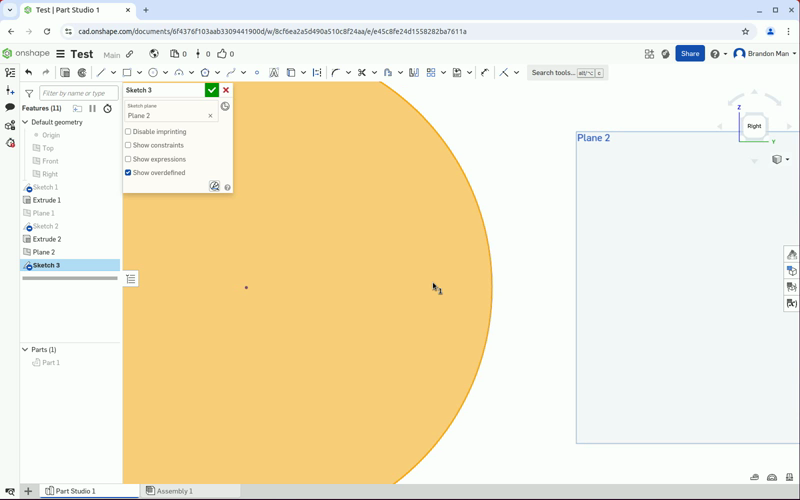
scroll(-6)
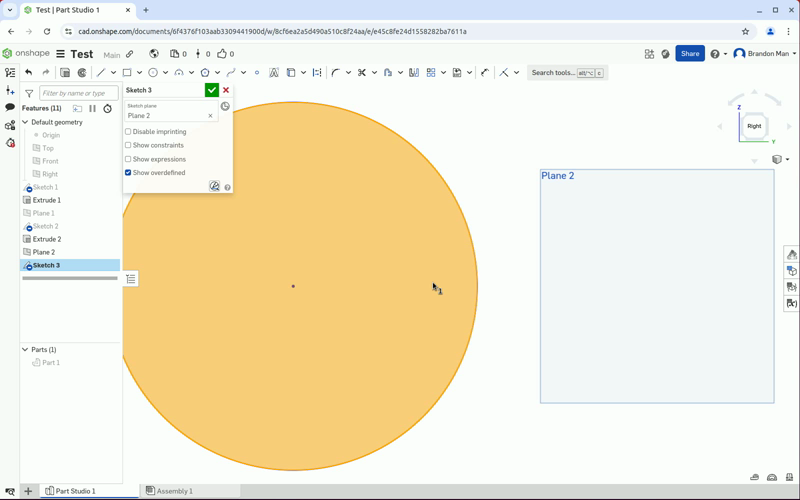
scroll(-6)
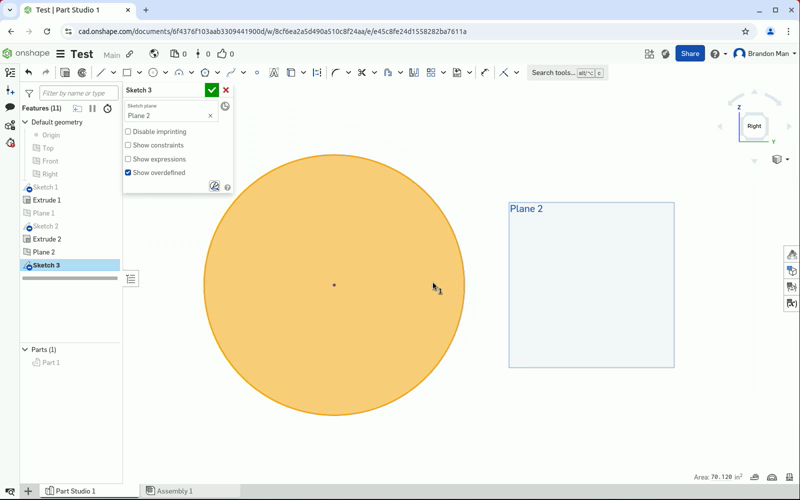
scroll(-6)
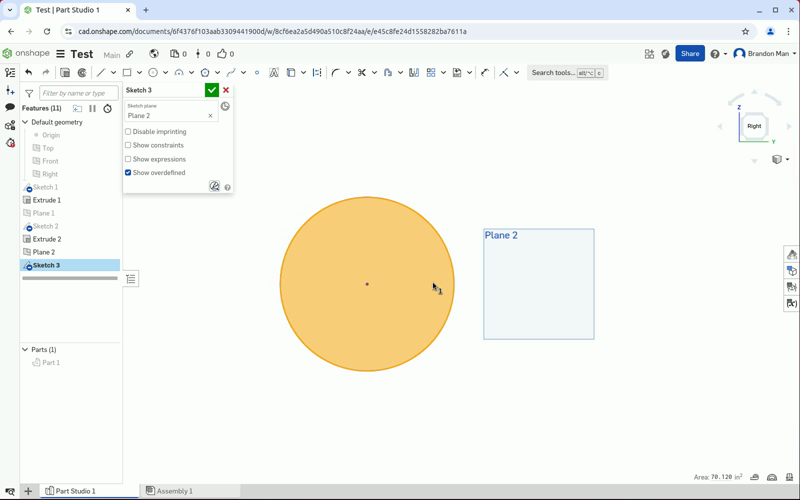
scroll(-6)
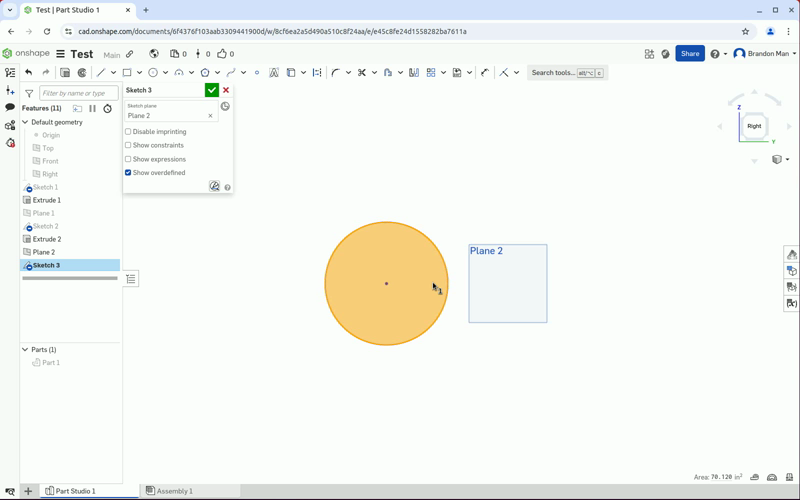
scroll(-6)
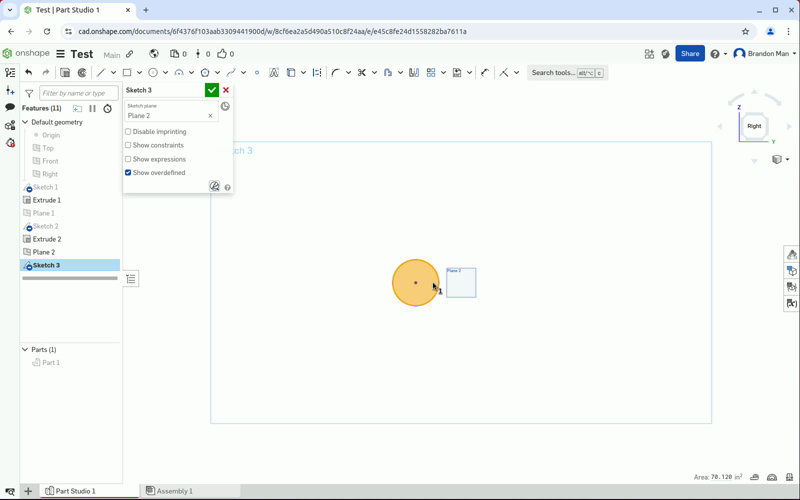
mouse_move(73, 352)
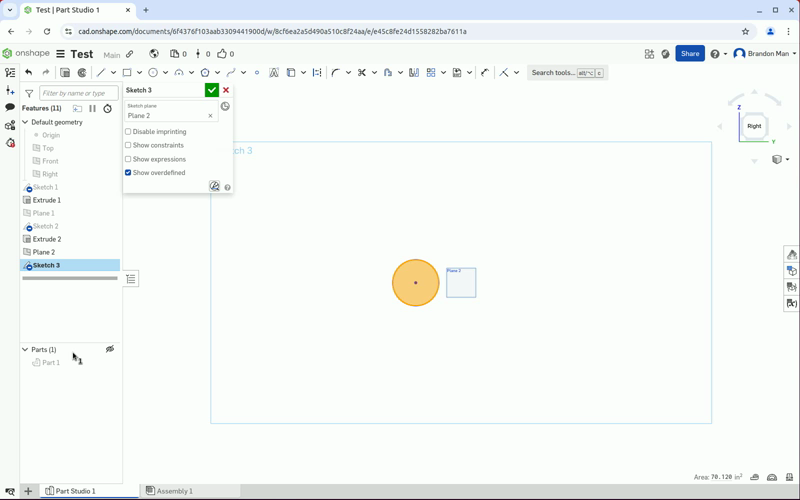
key(shift+y)
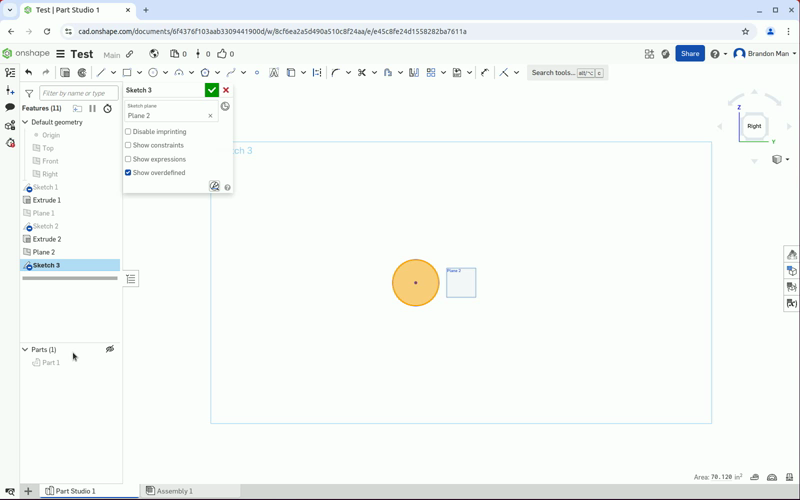
key(shift+e)
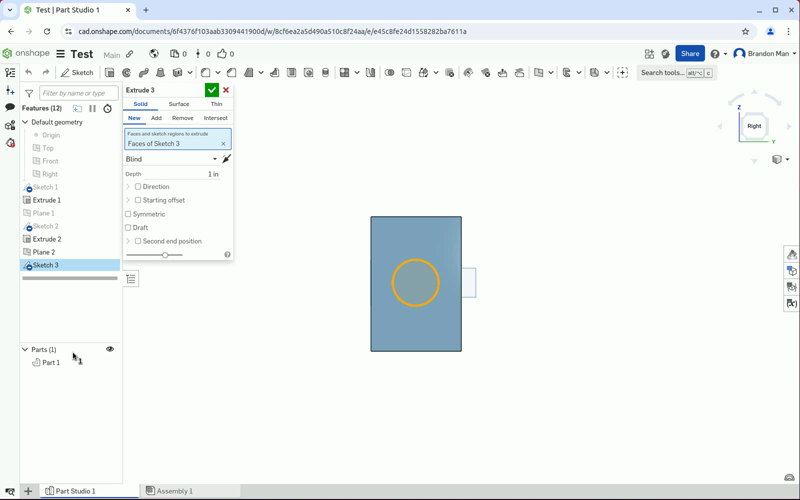
mouse_move(143, 106)
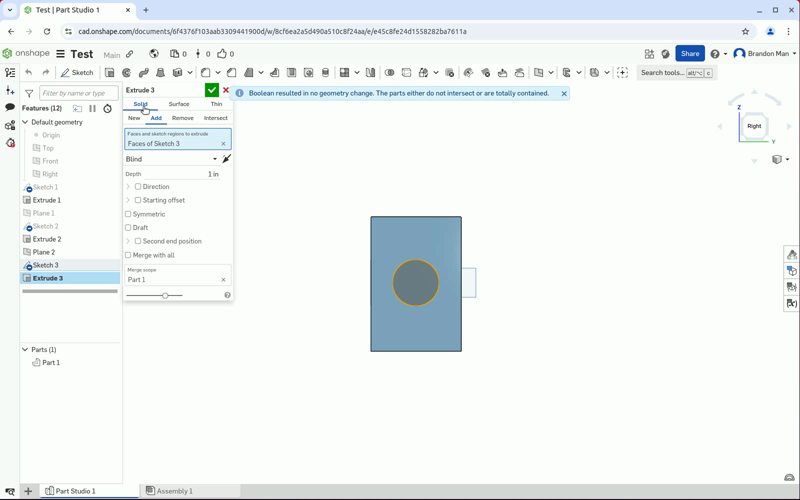
click(143, 106)
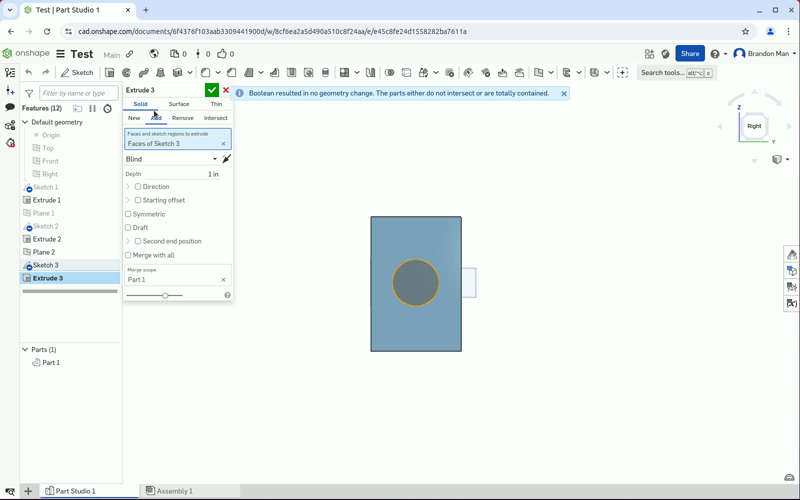
mouse_move(186, 120)
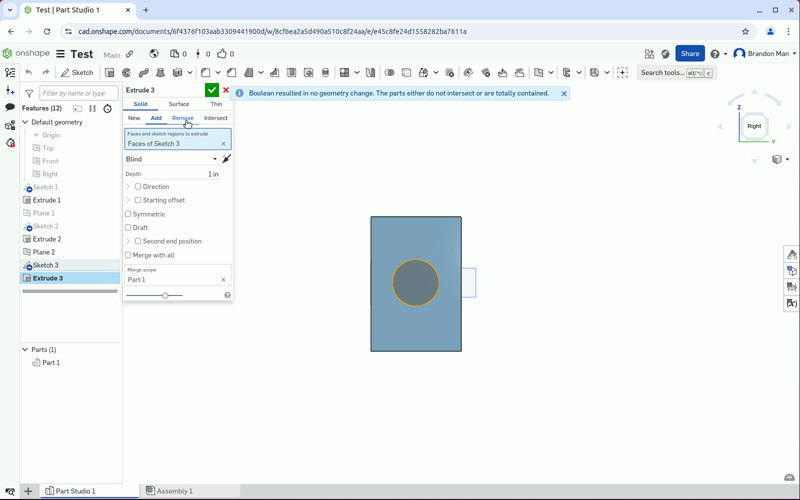
click(186, 120)
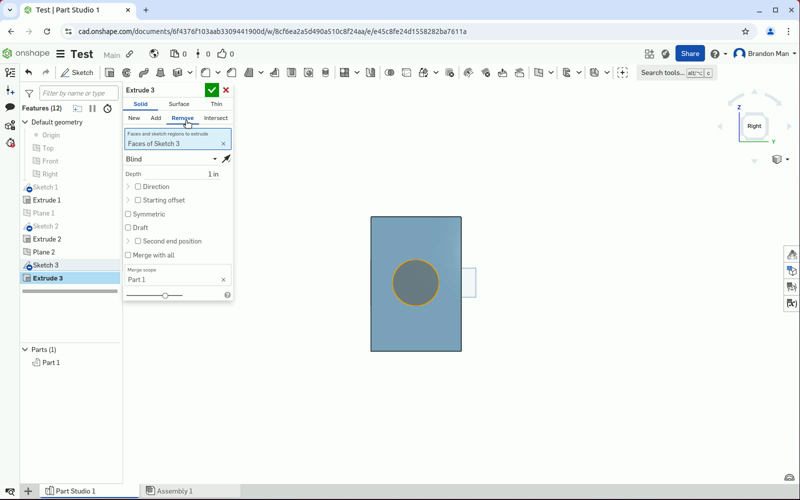
key(tab, 4)
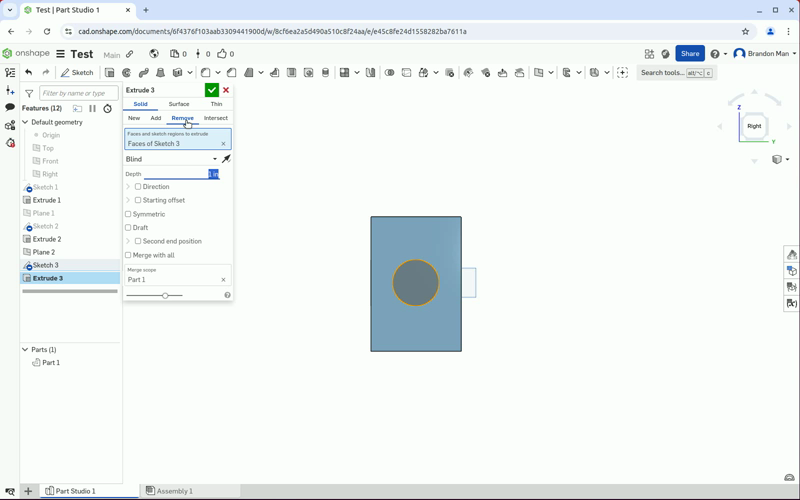
text(27.682)
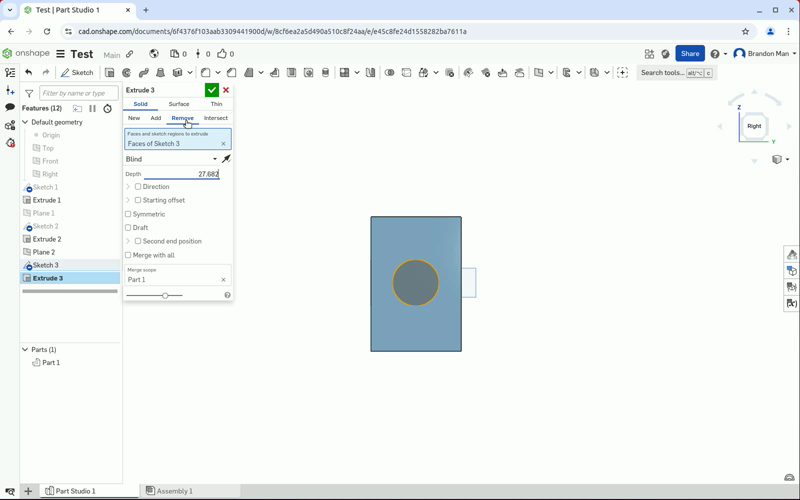
key(tab, 6)
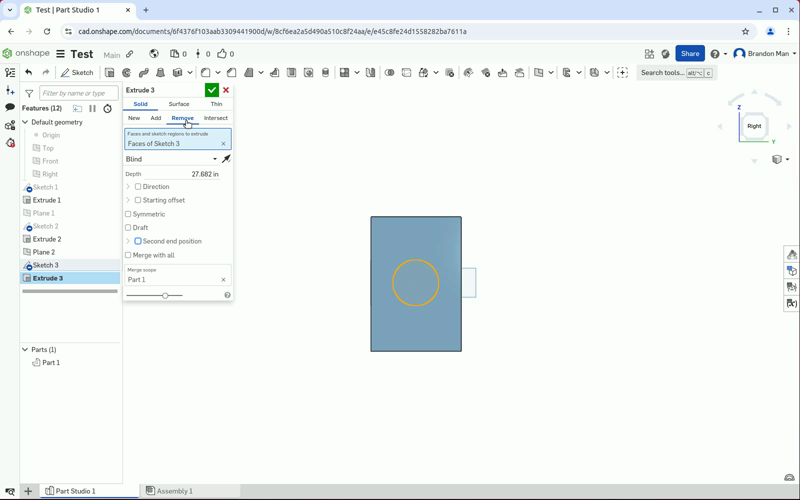
key(space)
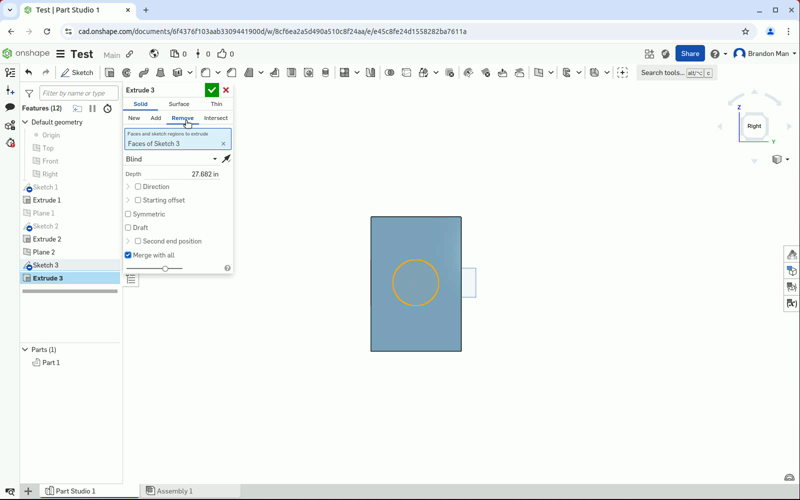
key(enter)
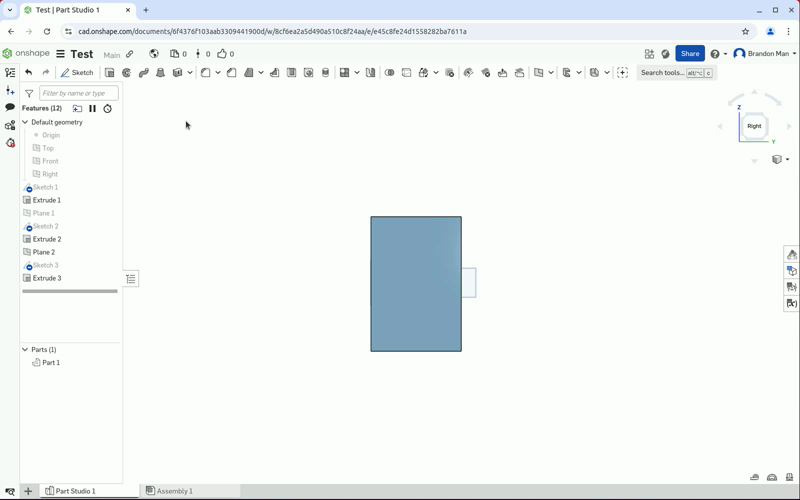
key(shift+h)
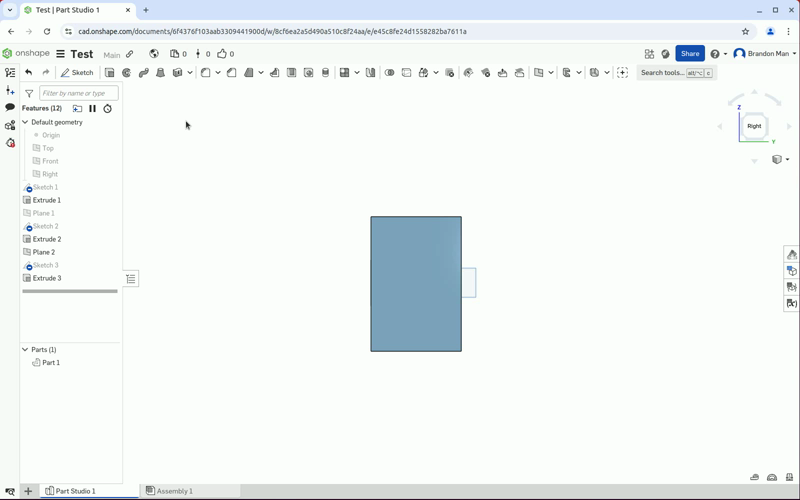
key(shift+h)
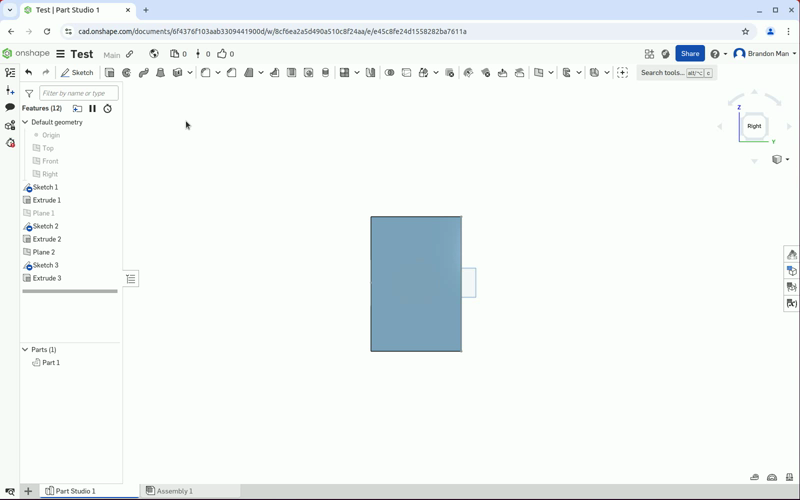
key(shift+7)
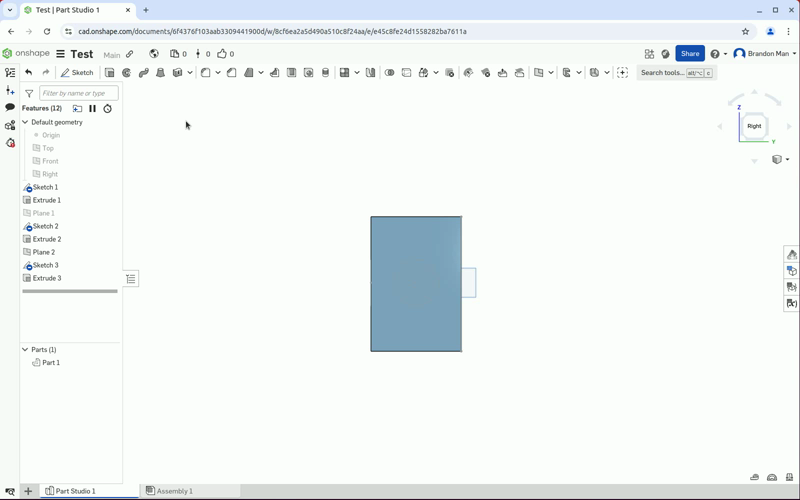
key(right, 2)
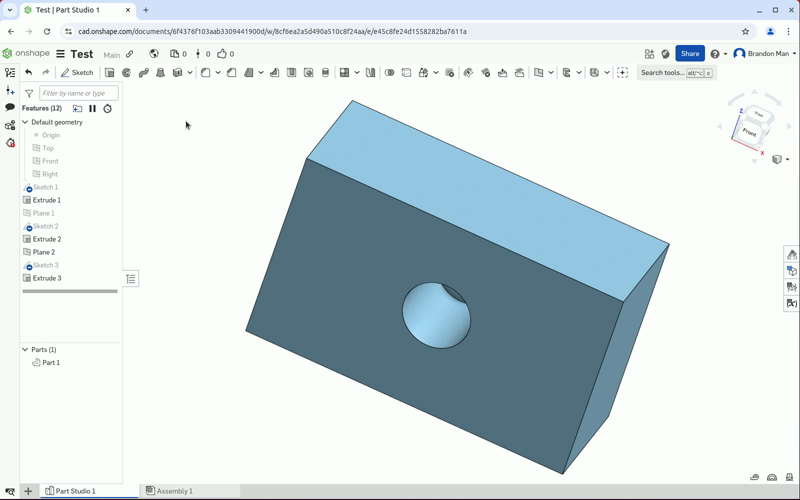
key(down, 2)
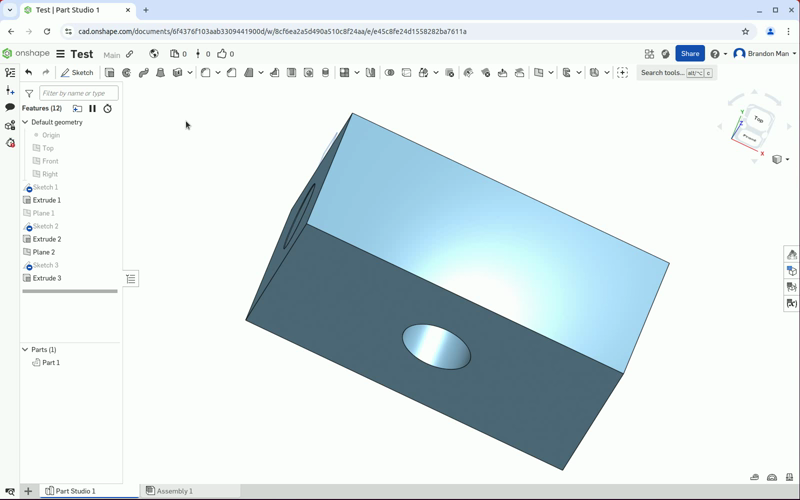
key(up, 2)
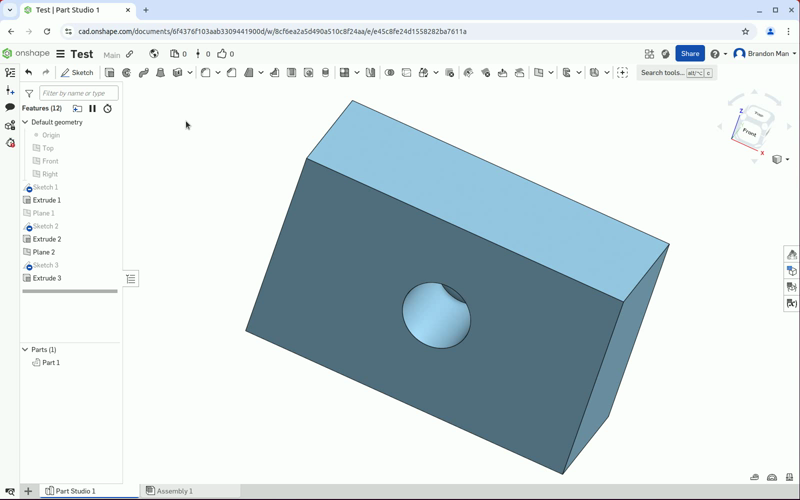
key(left, 2)
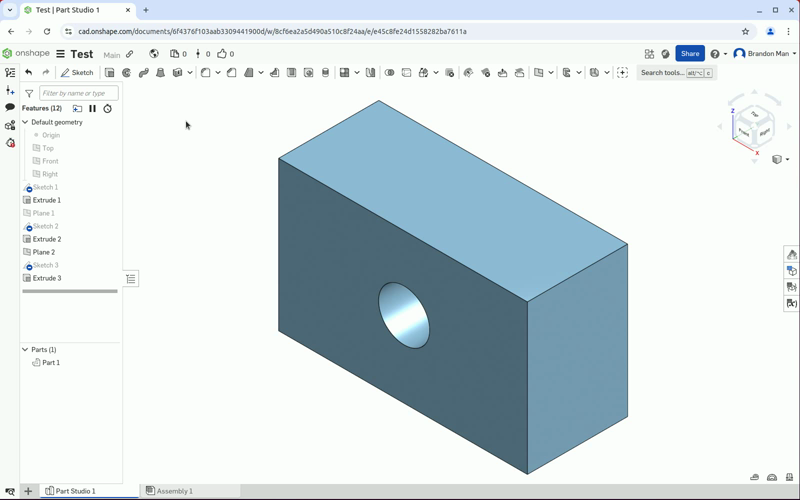
mouse_move(73, 189)
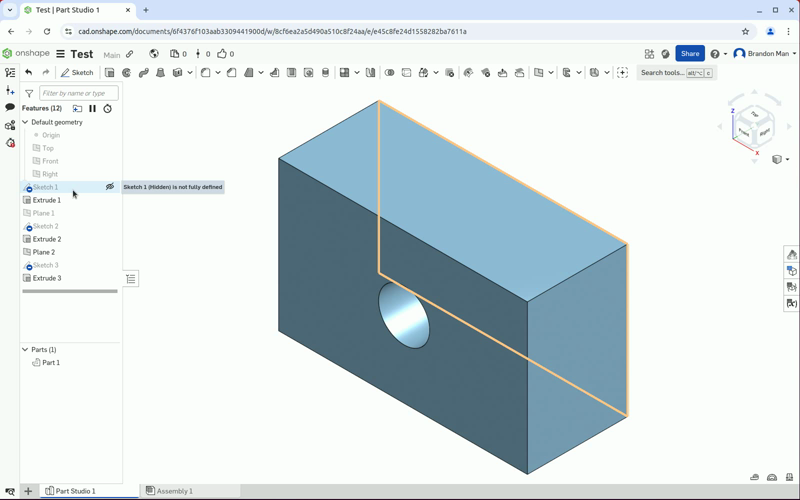
click(73, 189)